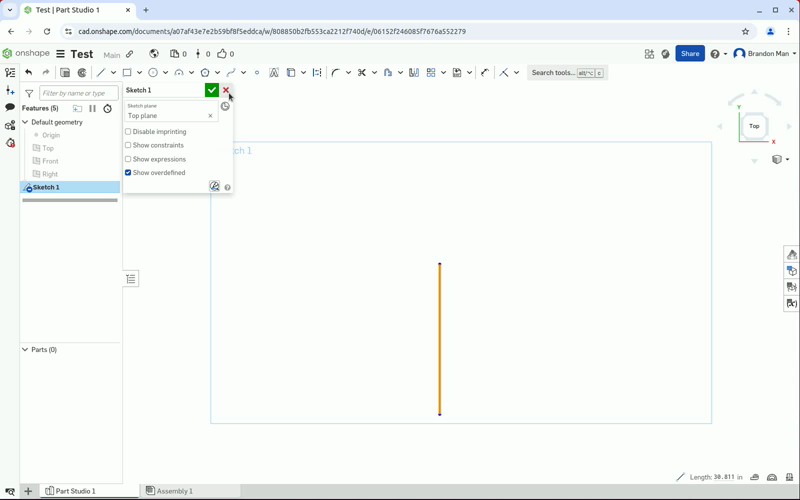
key(shift+h)
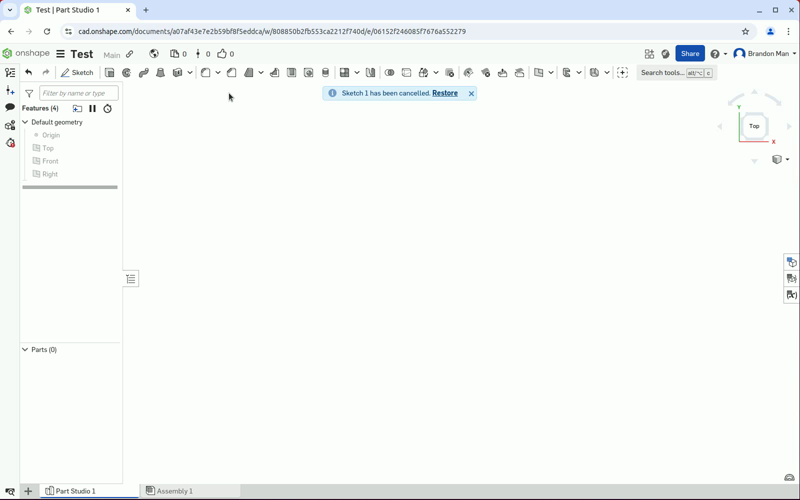
mouse_move(73, 352)
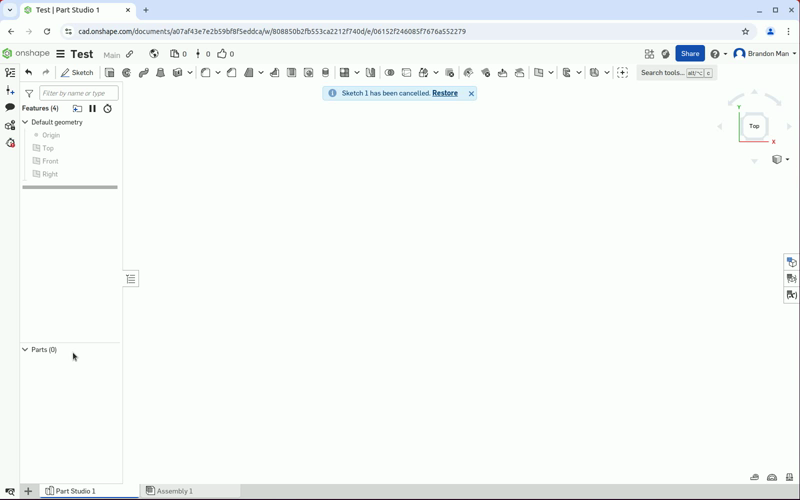
key(y)
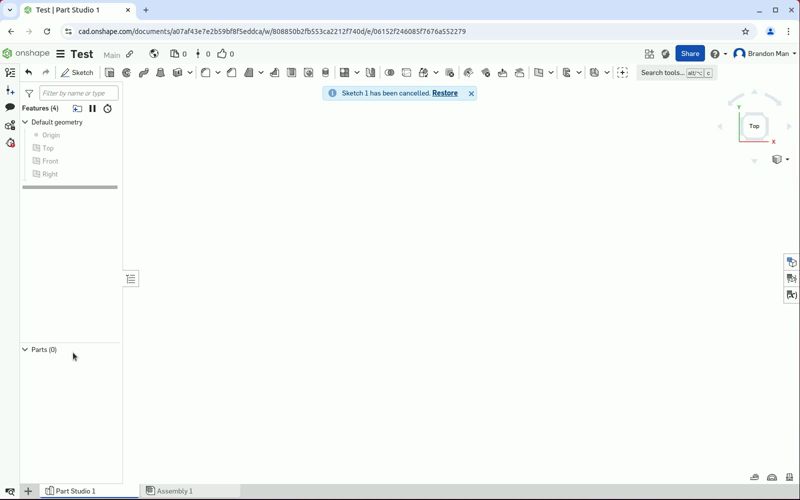
key(shift+p)
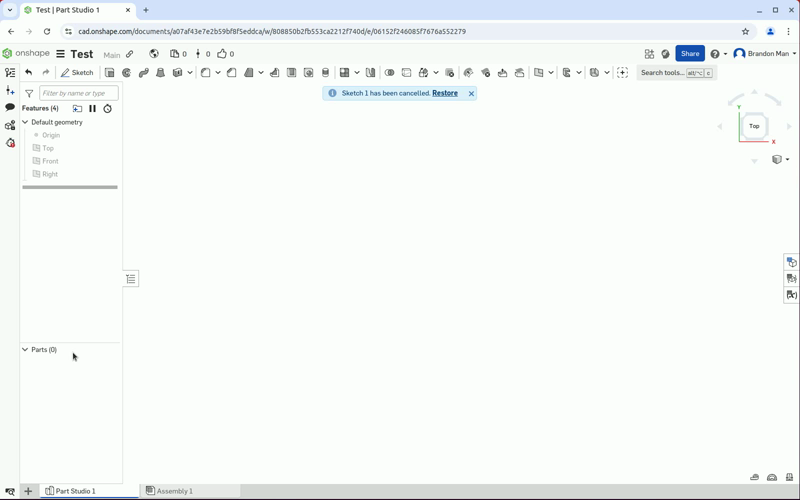
key(space)
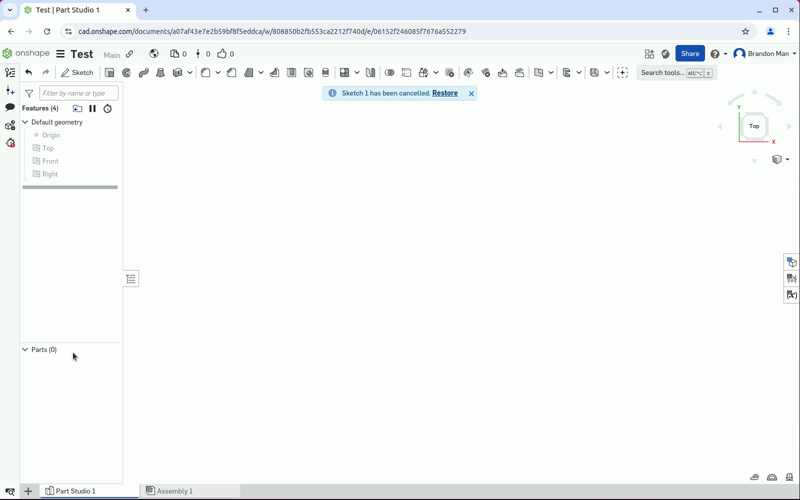
key_down(shift)
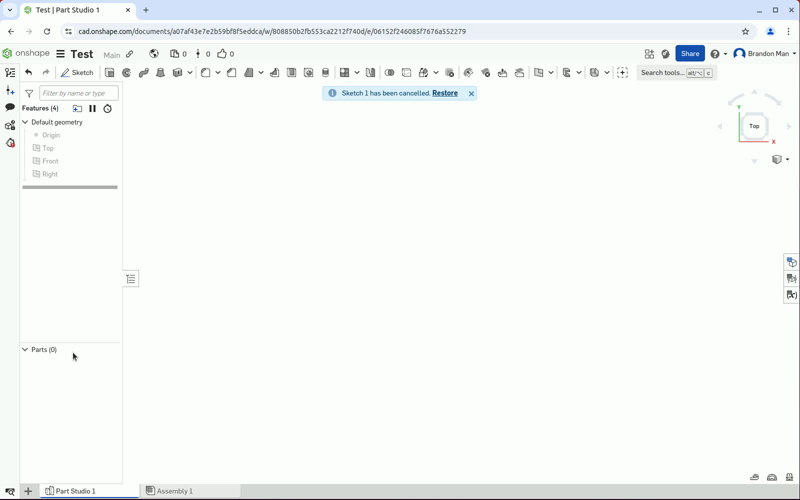
key(up)
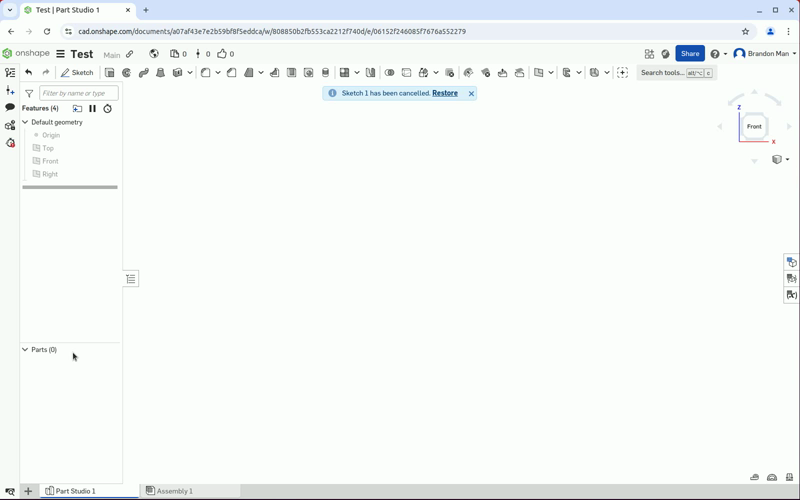
key_up(shift)
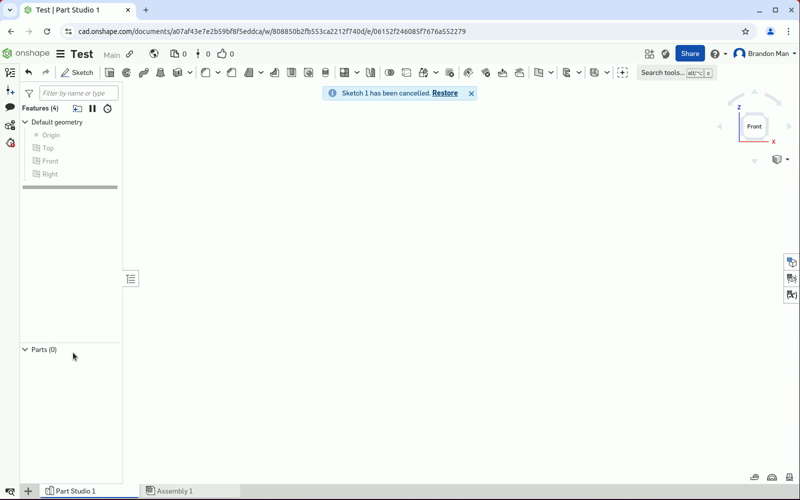
mouse_move(73, 352)
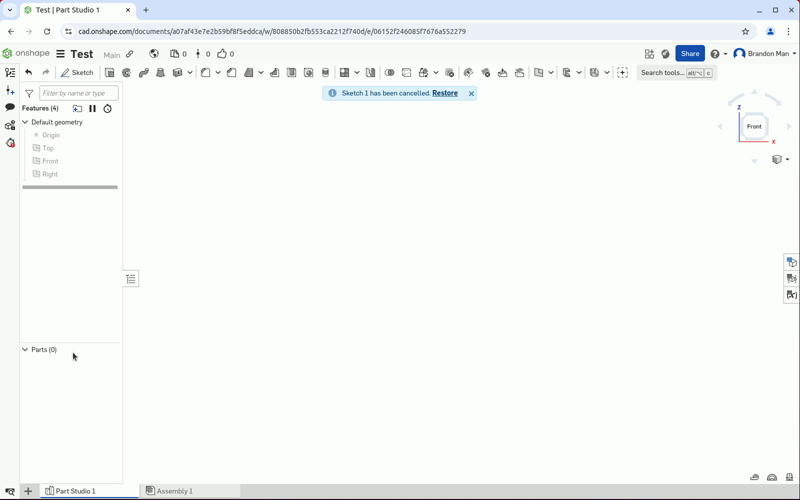
key(shift+y)
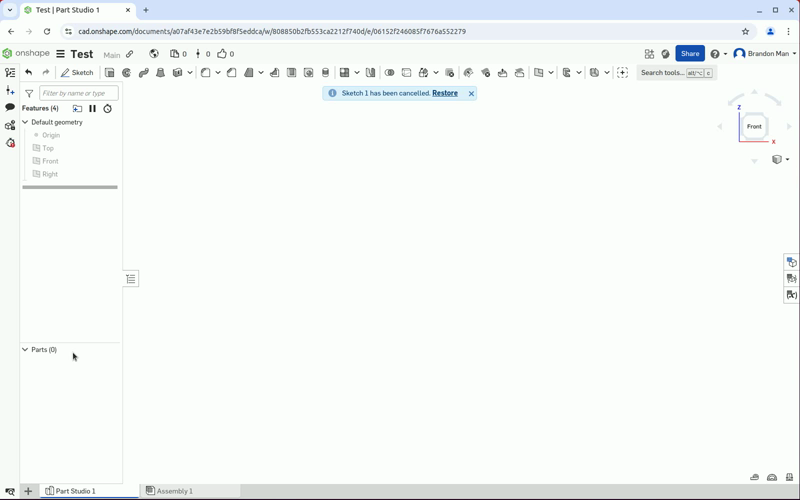
key(shift+s)
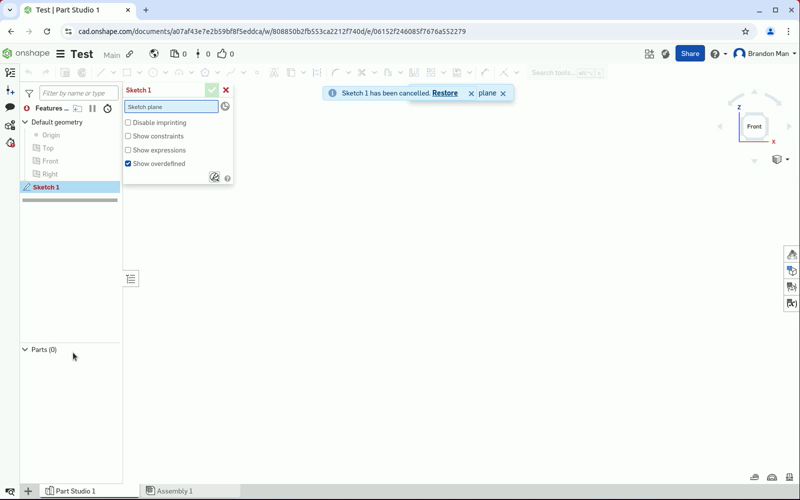
mouse_move(73, 163)
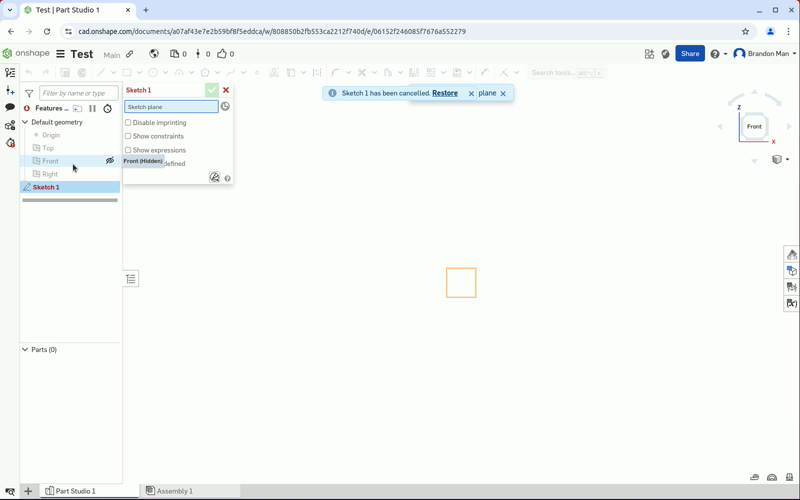
click(73, 163)
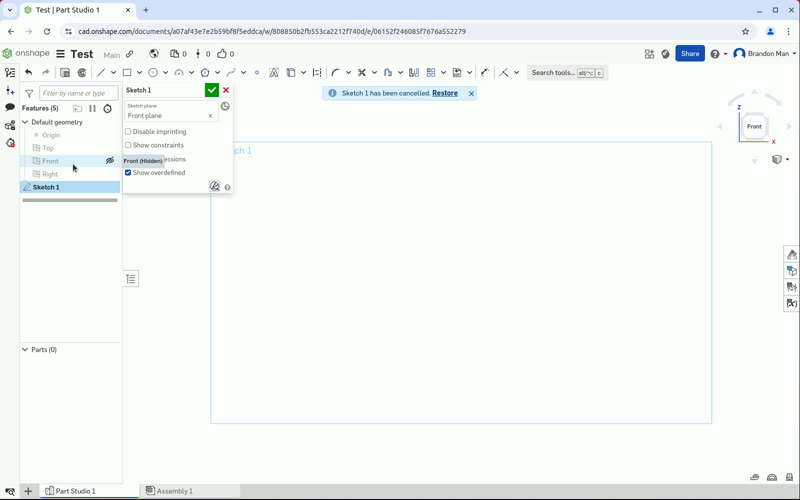
mouse_move(73, 352)
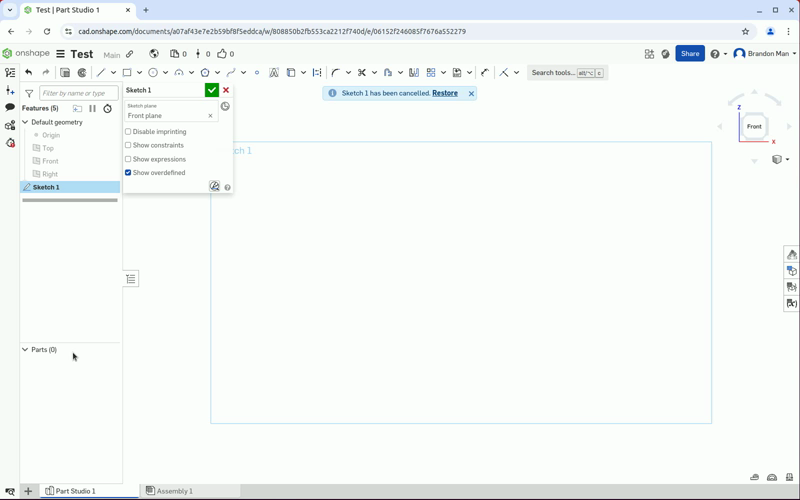
key(y)
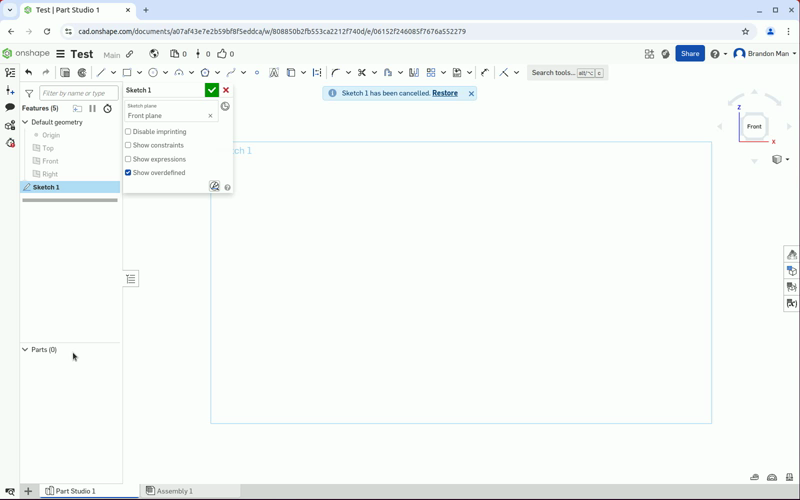
key(l)
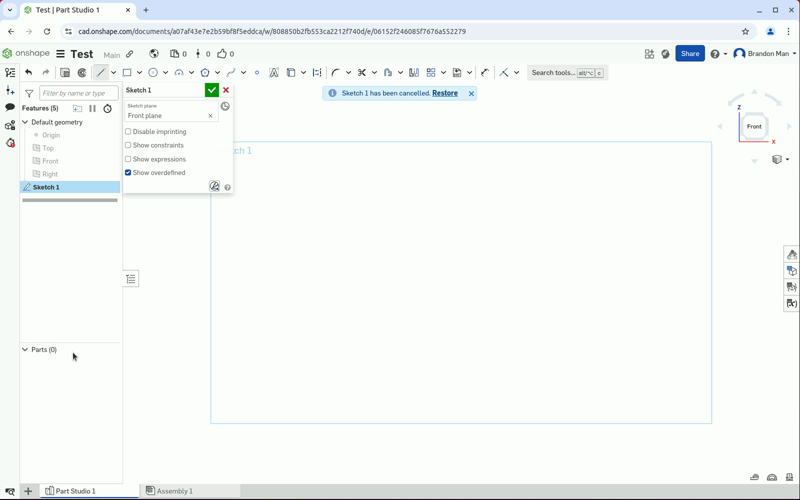
key_down(shift)
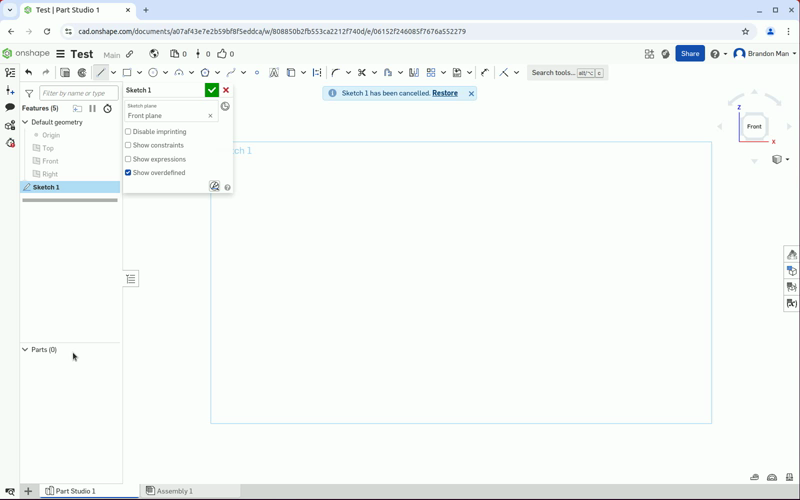
mouse_move(404, 282)
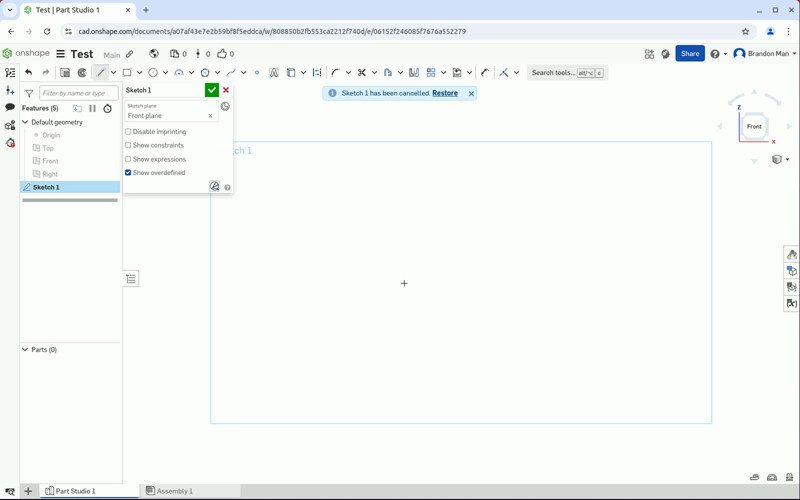
click(404, 282)
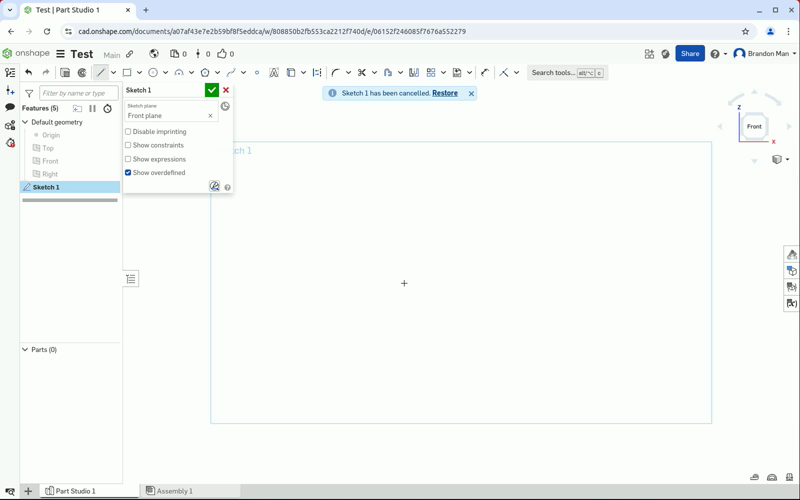
key_up(shift)
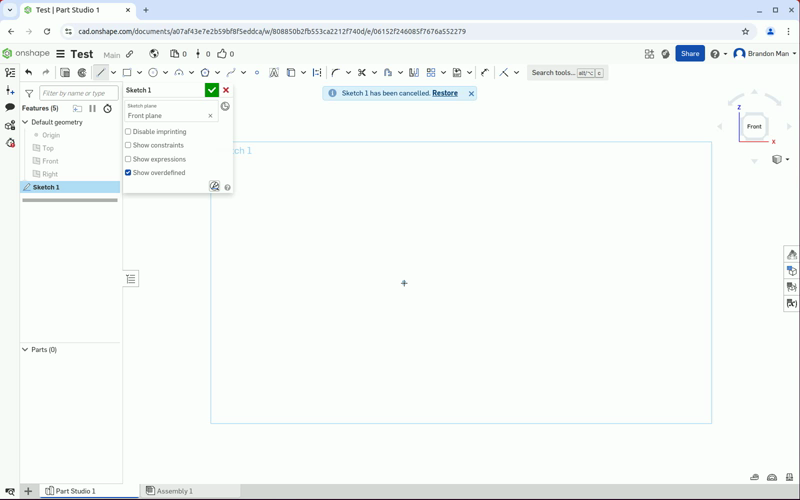
key_down(shift)
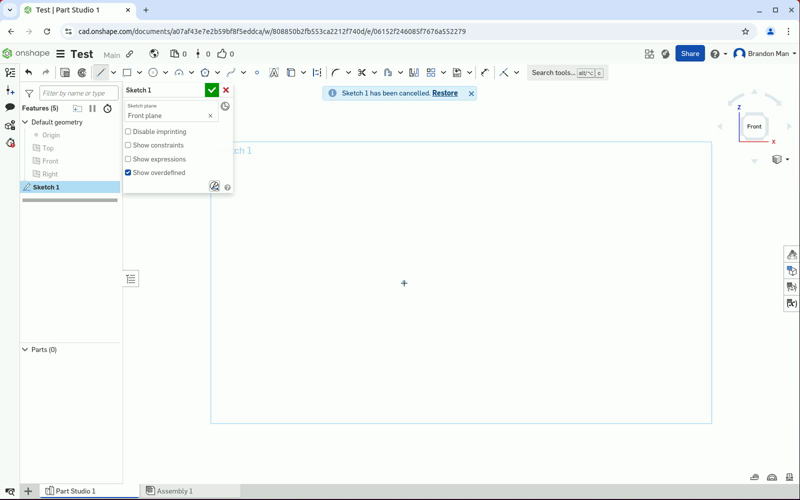
mouse_move(434, 282)
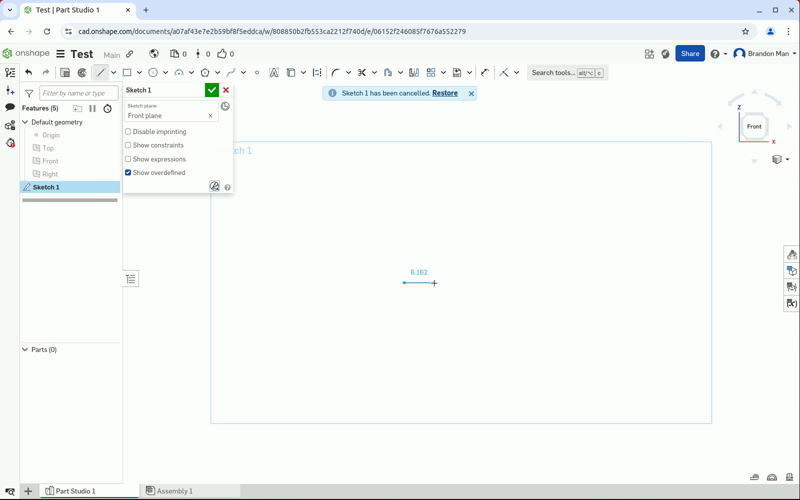
mouse_move(461, 282)
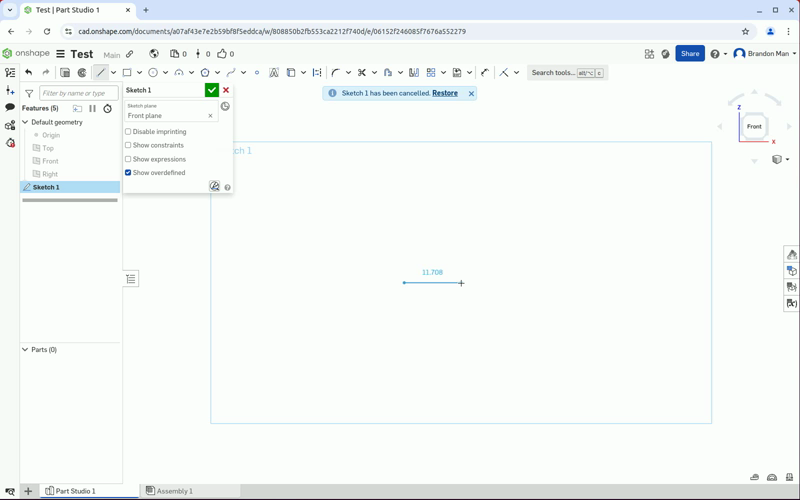
click(461, 282)
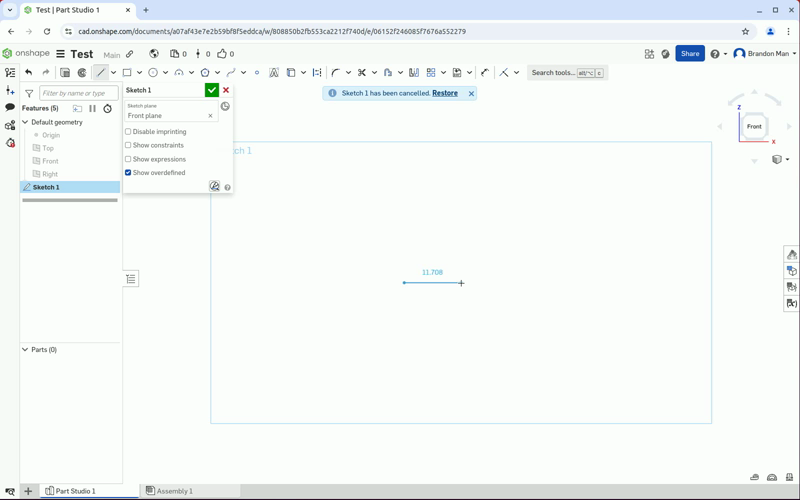
key_up(shift)
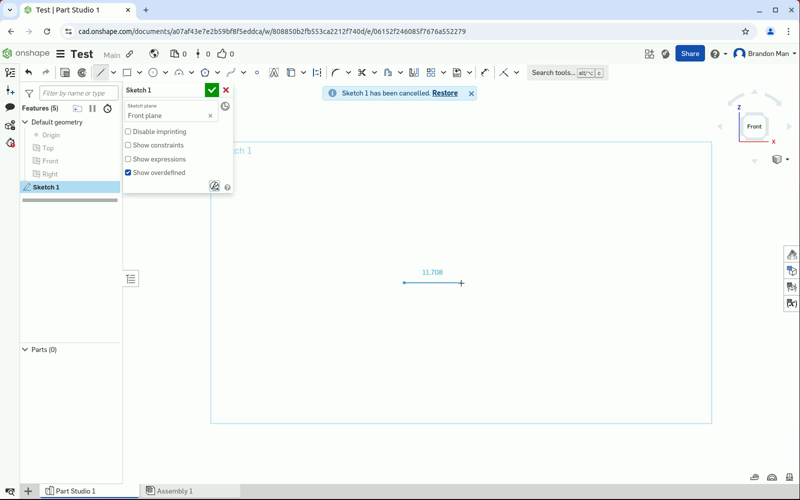
key_down(shift)
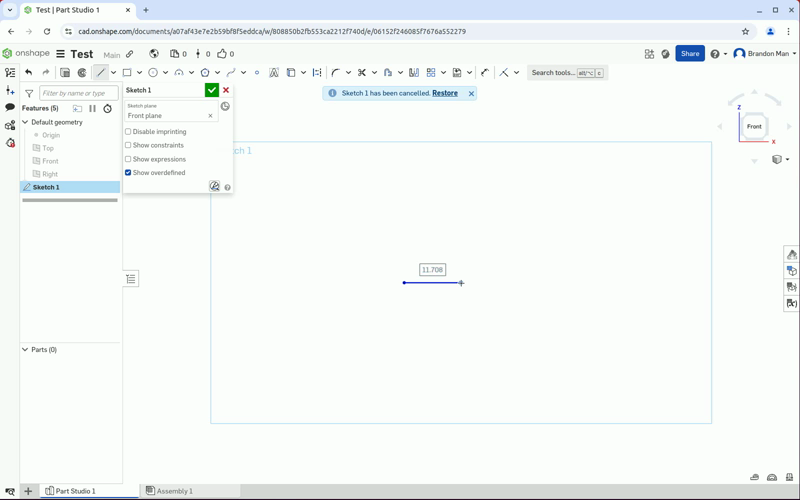
mouse_move(491, 282)
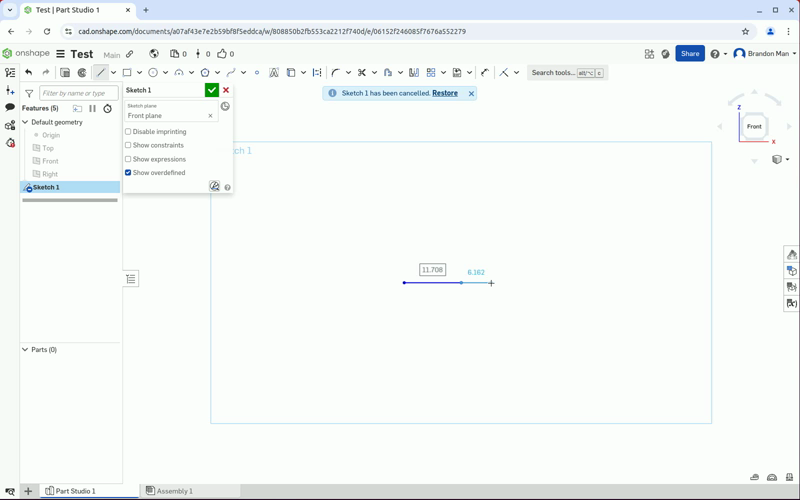
mouse_move(461, 226)
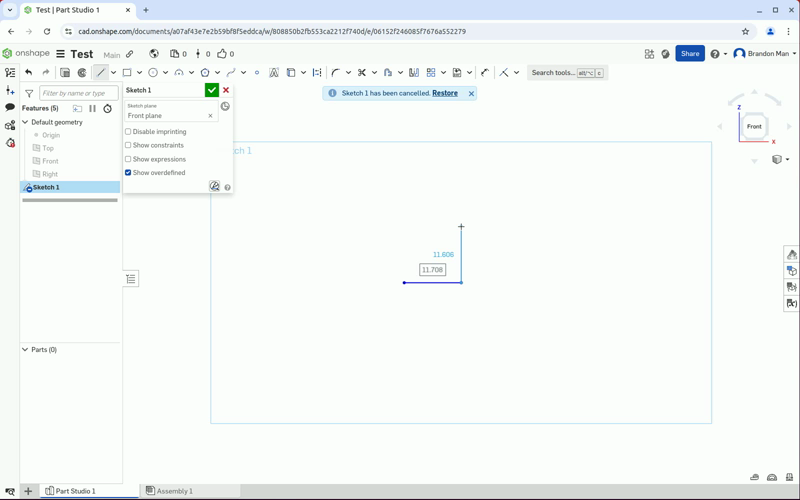
click(461, 226)
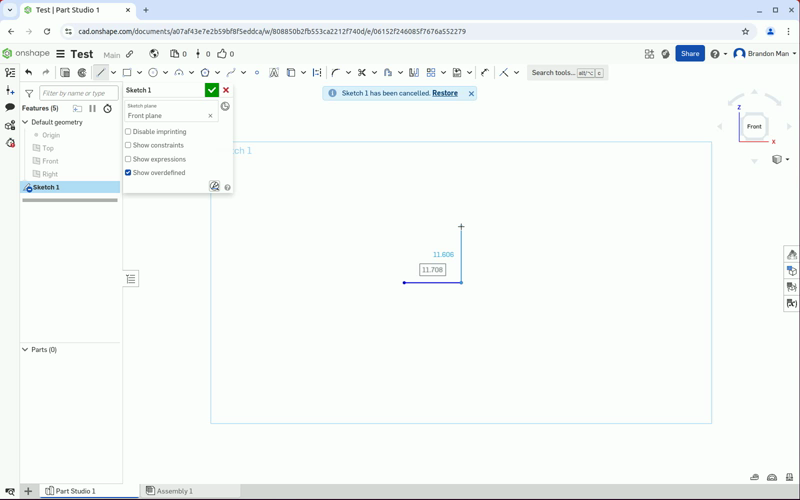
key_up(shift)
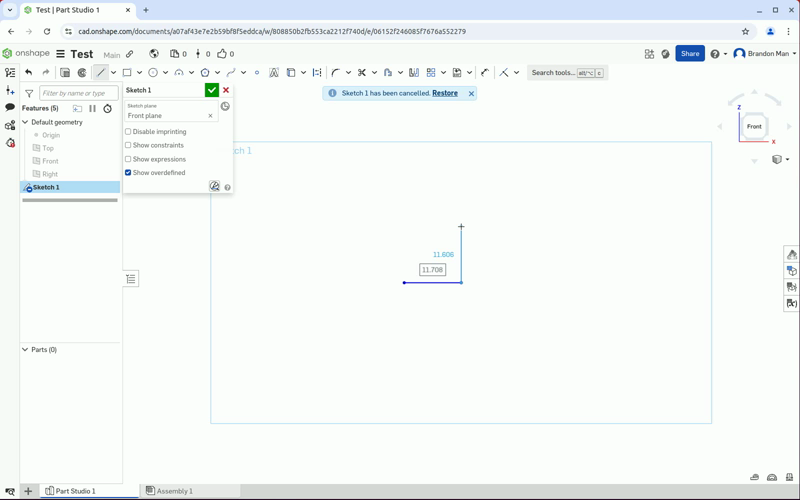
key_down(shift)
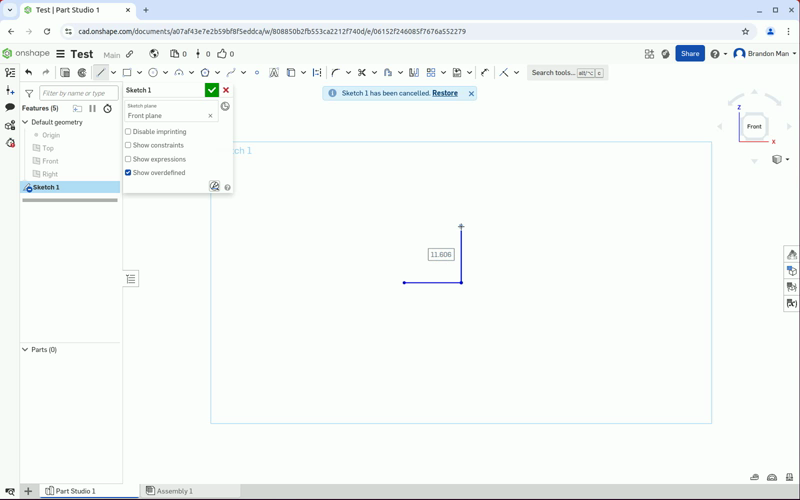
mouse_move(491, 226)
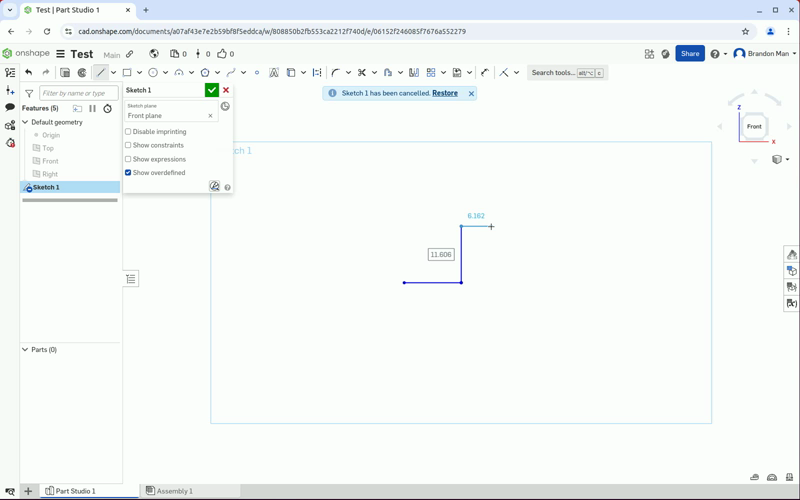
mouse_move(404, 226)
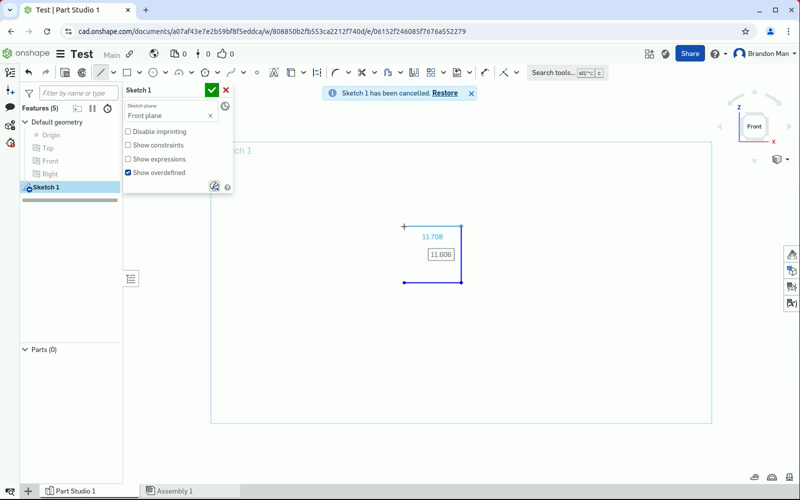
click(404, 226)
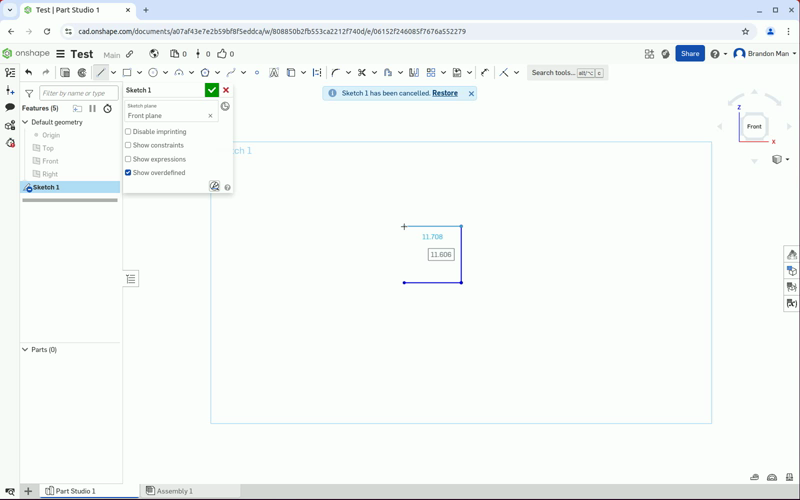
key_up(shift)
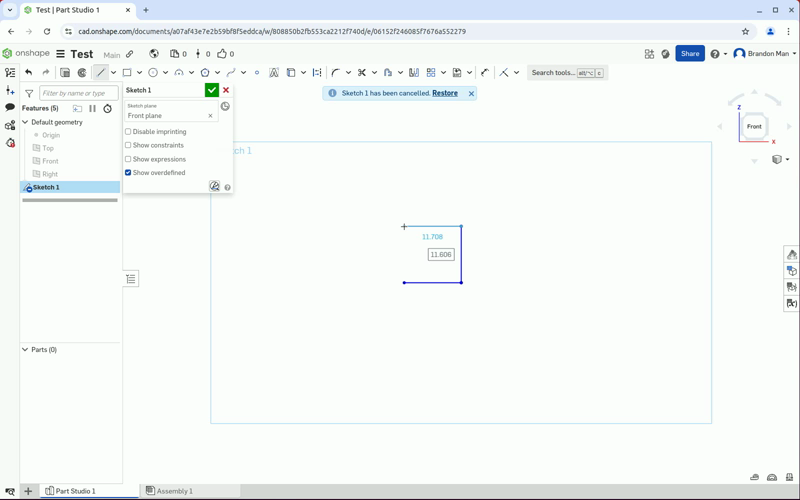
mouse_move(434, 226)
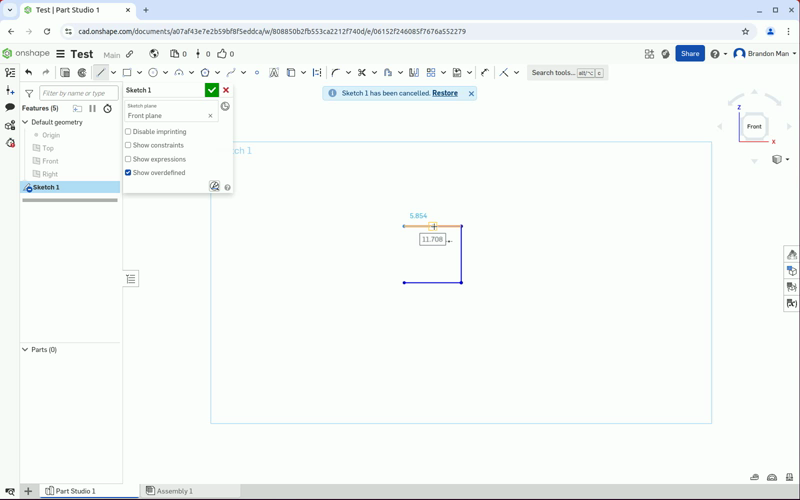
key_down(shift)
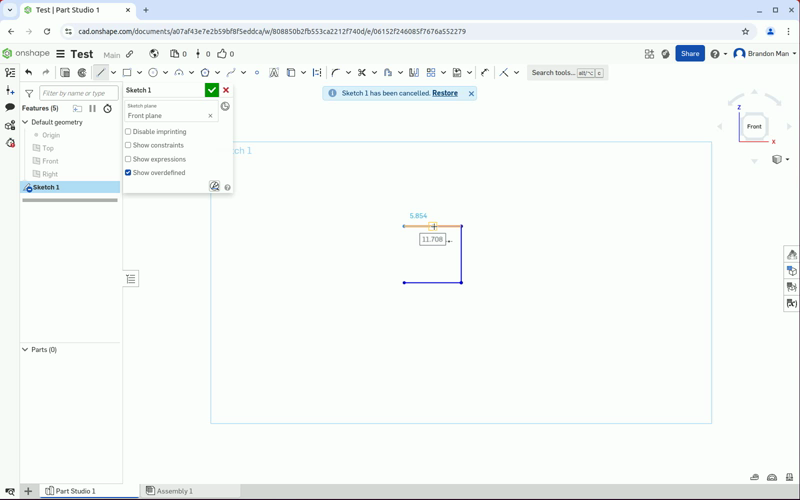
mouse_move(404, 282)
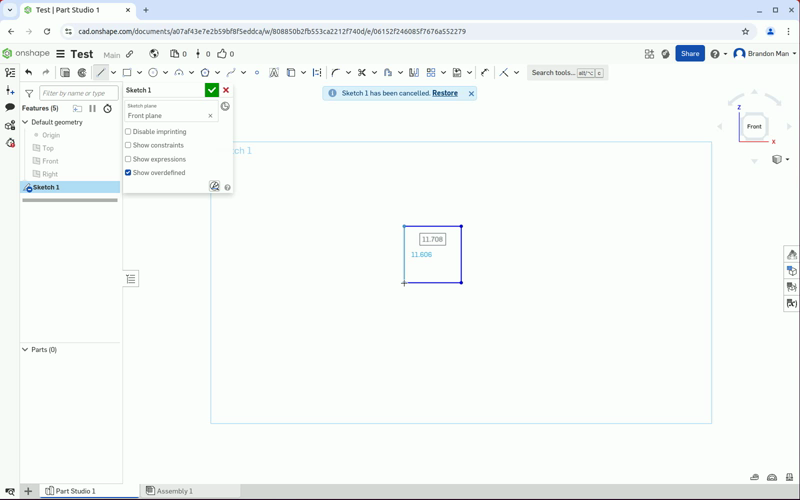
key_up(shift)
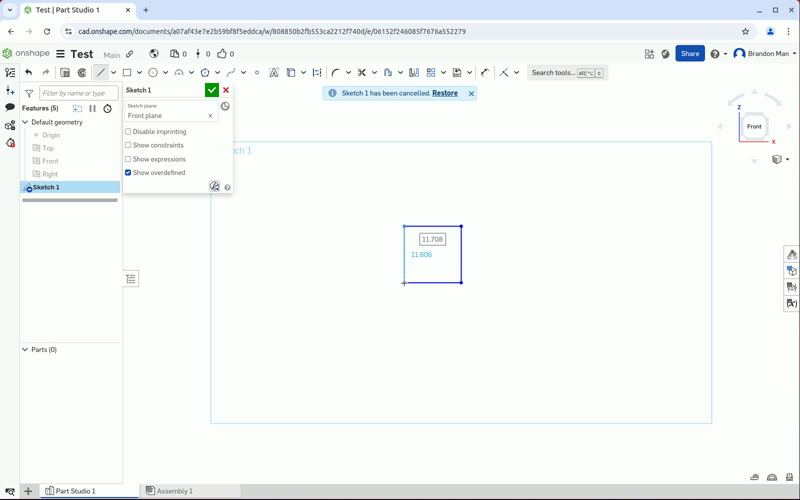
click(404, 282)
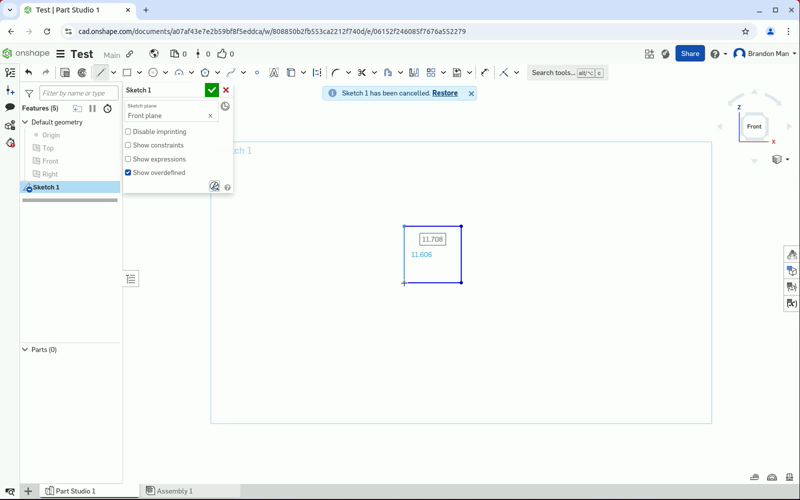
key(esc)
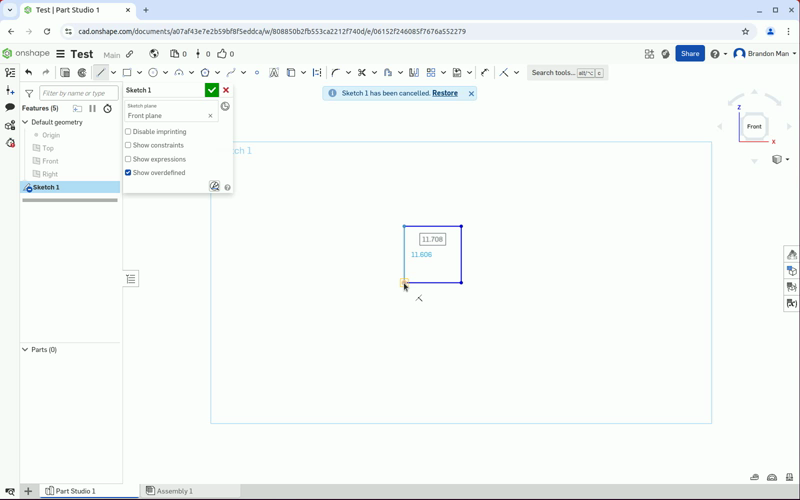
mouse_move(454, 231)
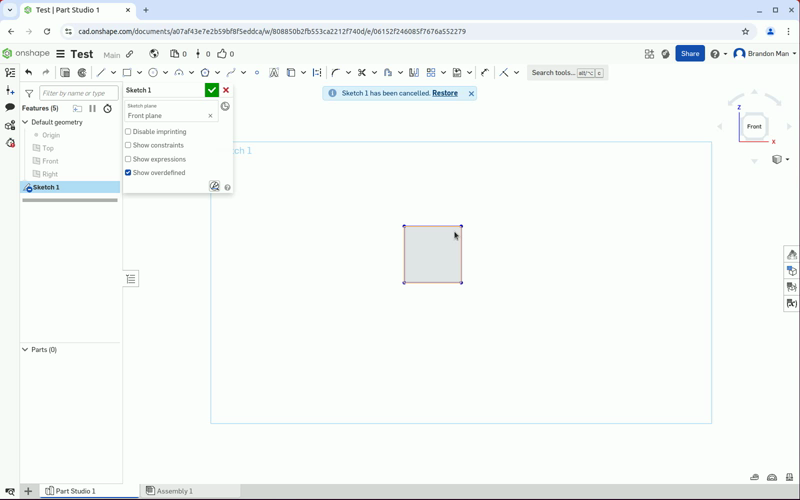
click(454, 231)
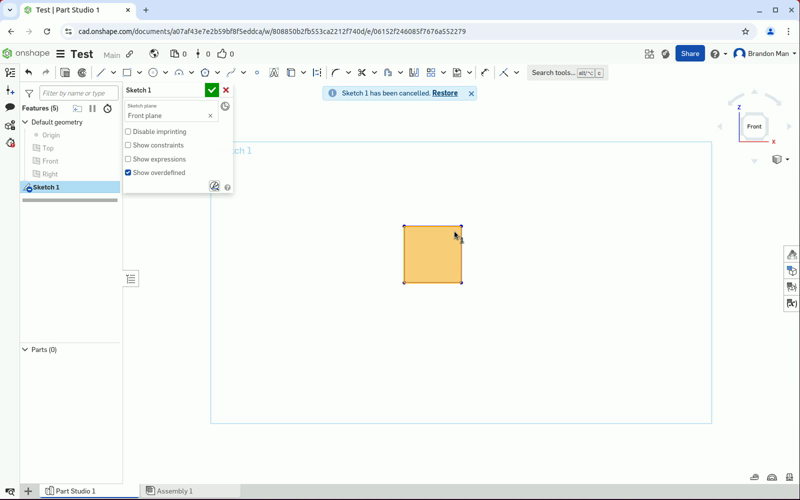
mouse_move(73, 352)
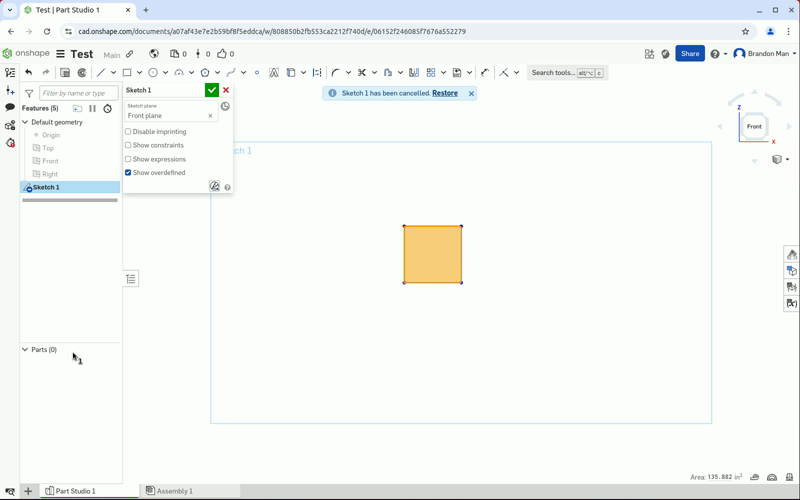
key(shift+y)
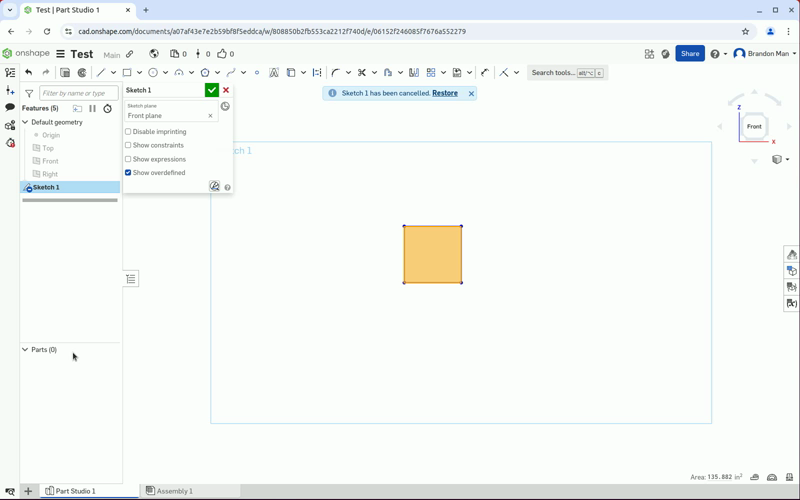
key(shift+e)
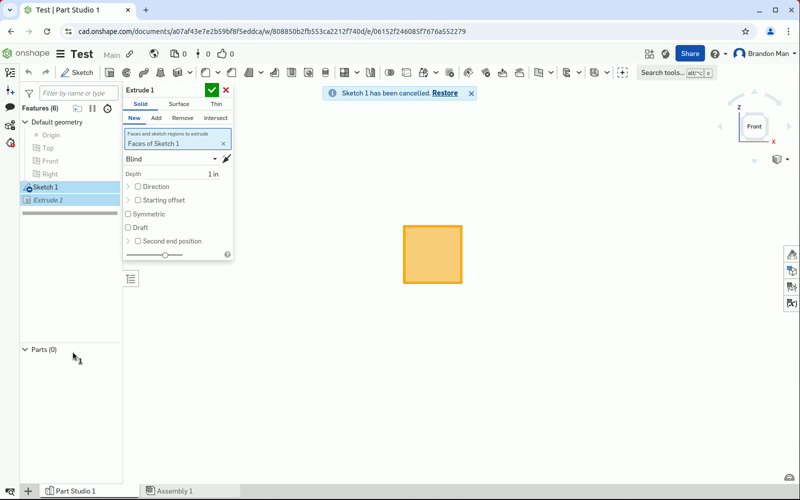
mouse_move(143, 106)
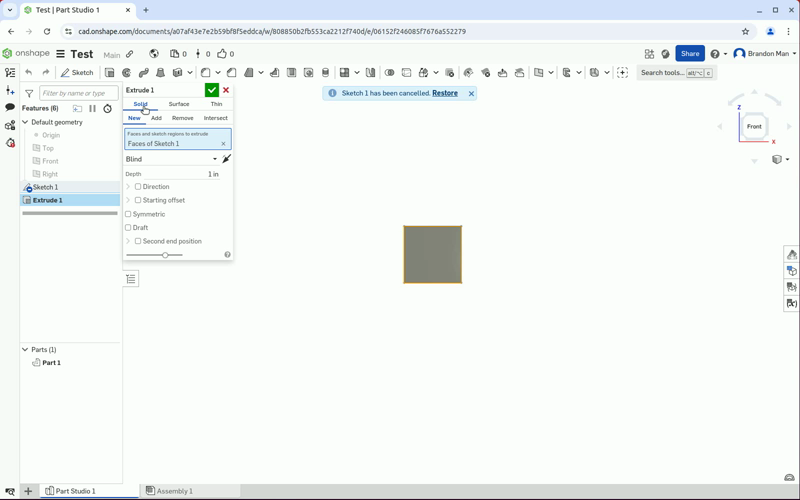
click(143, 106)
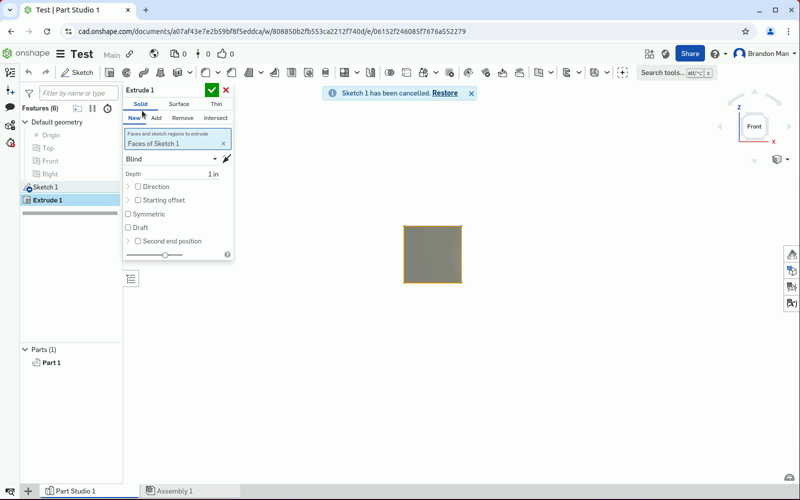
mouse_move(137, 120)
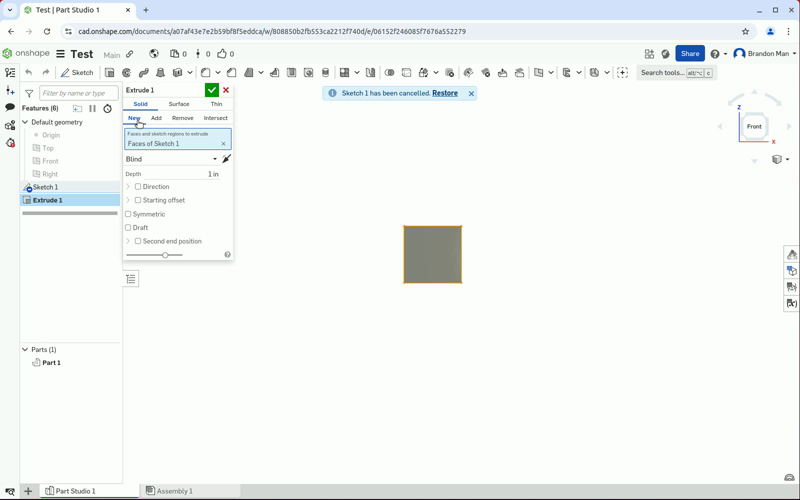
click(137, 120)
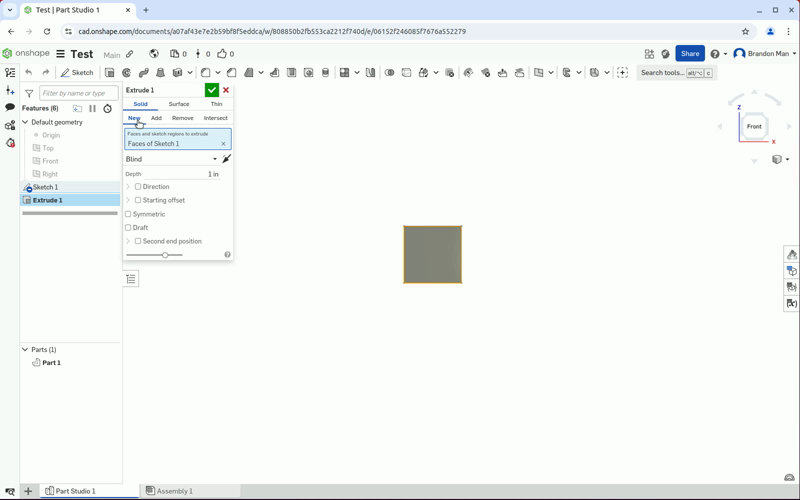
key(tab, 4)
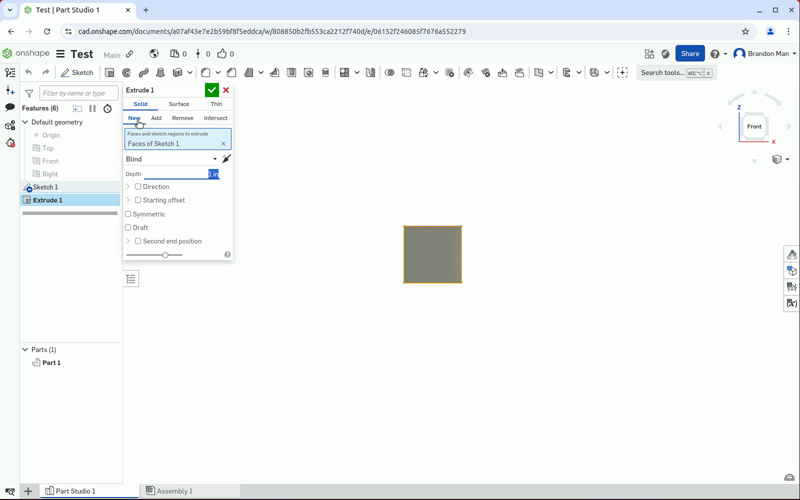
text(11.554)
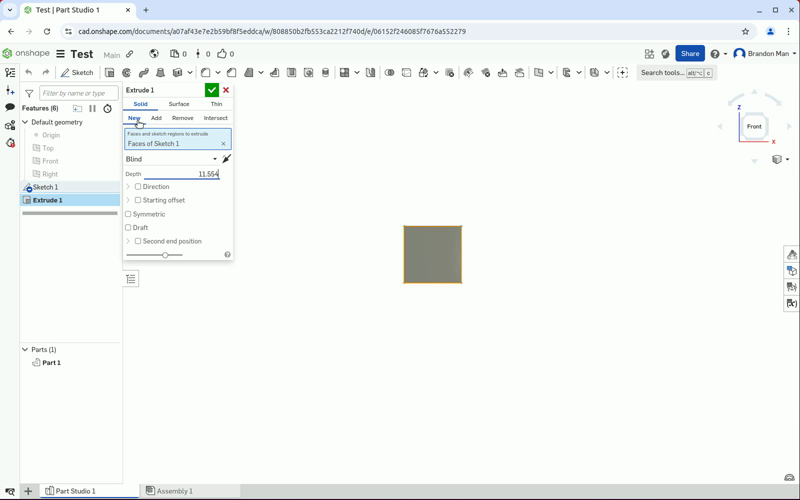
key(enter)
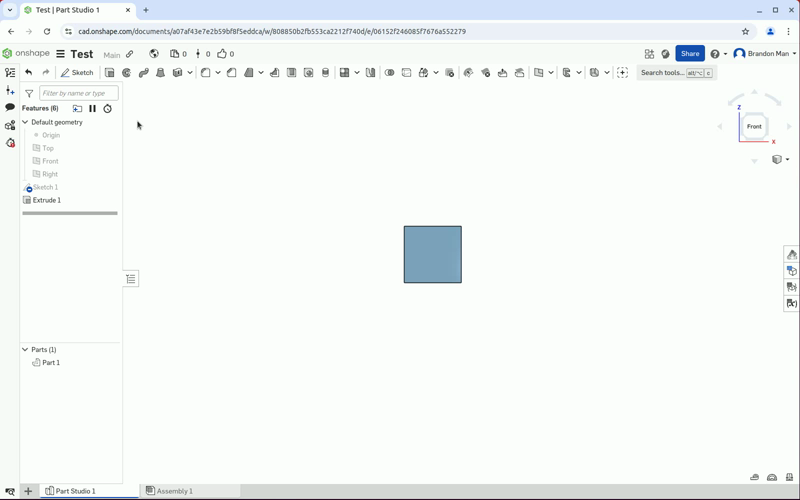
key(shift+h)
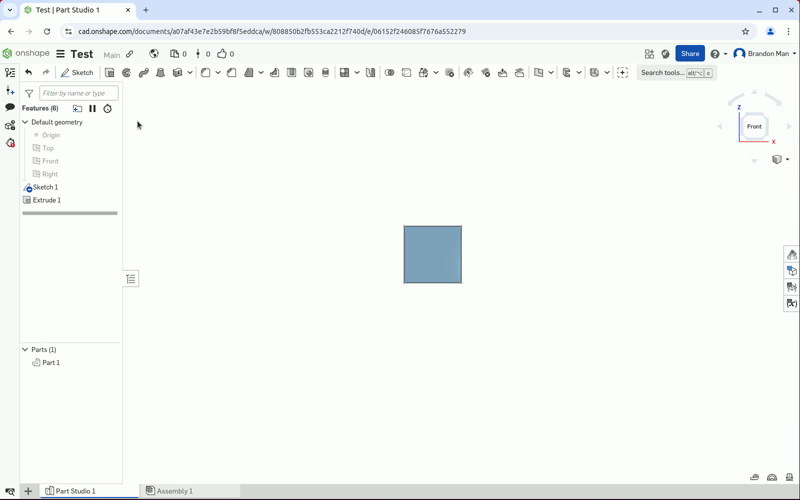
key(shift+h)
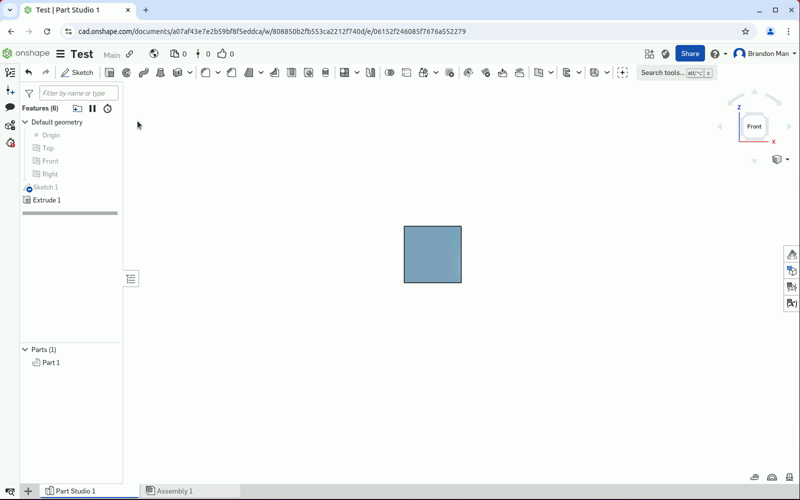
mouse_move(73, 189)
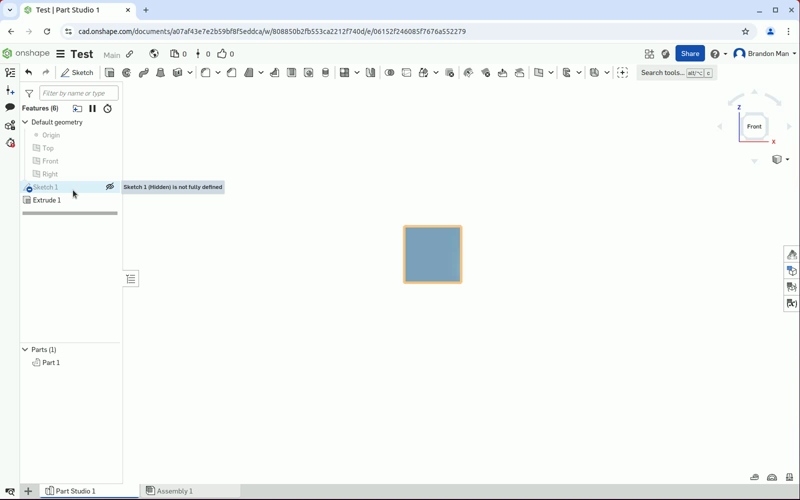
click(73, 189)
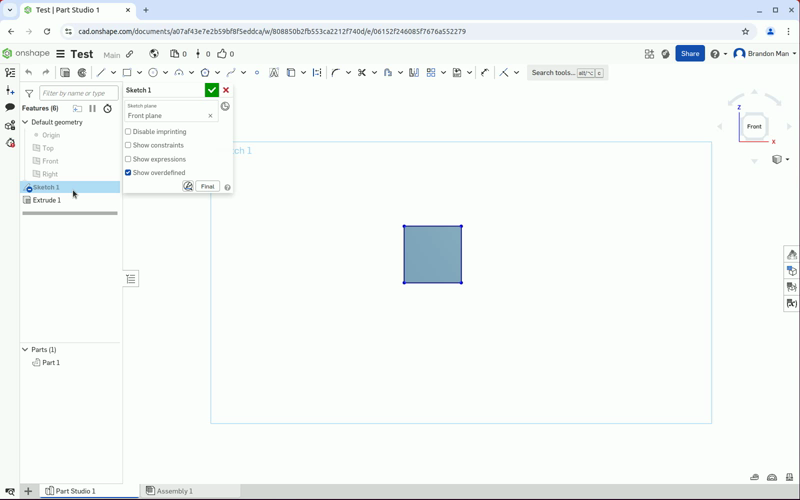
mouse_move(229, 92)
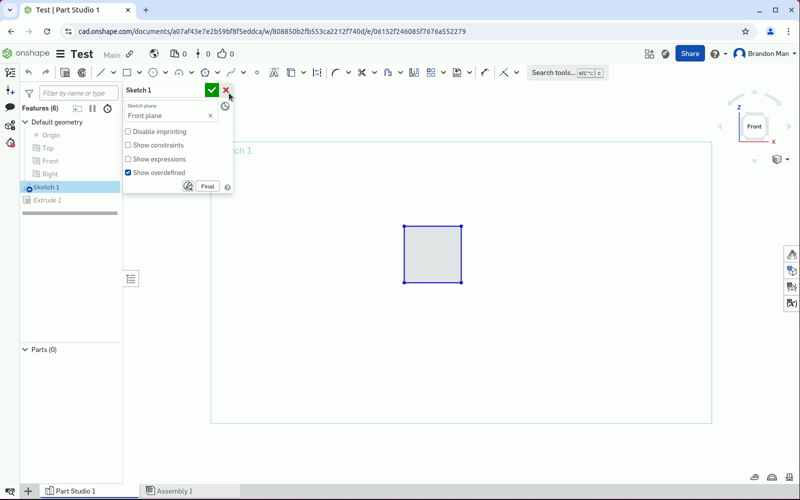
click(229, 92)
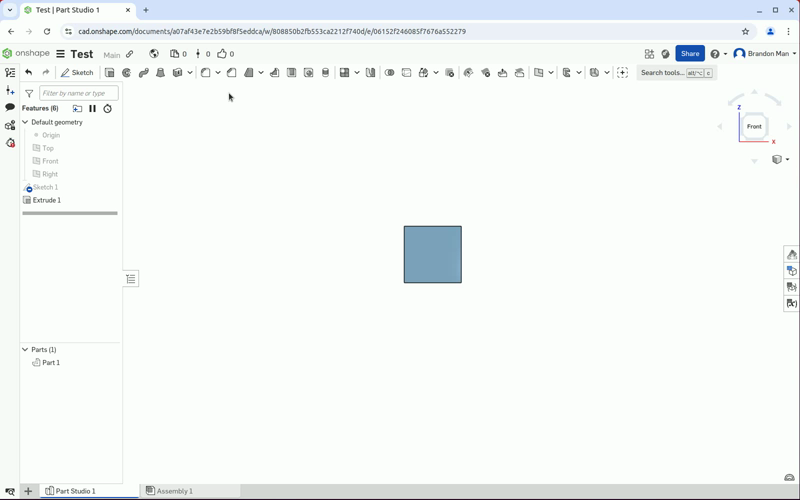
mouse_move(73, 352)
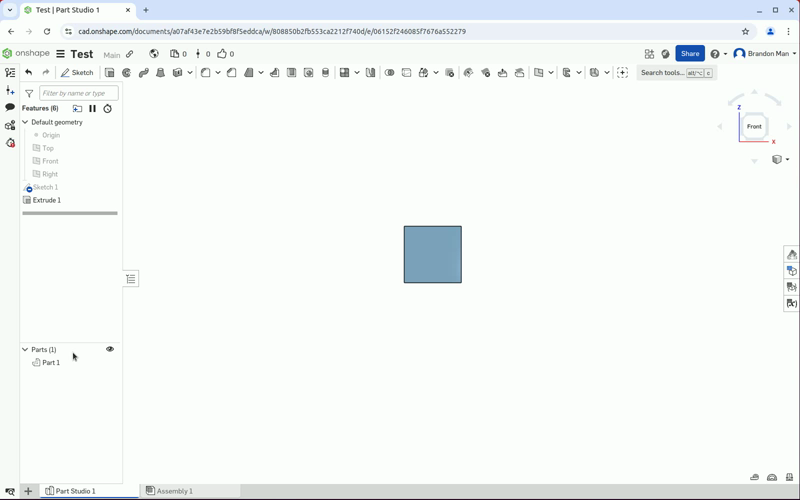
key(y)
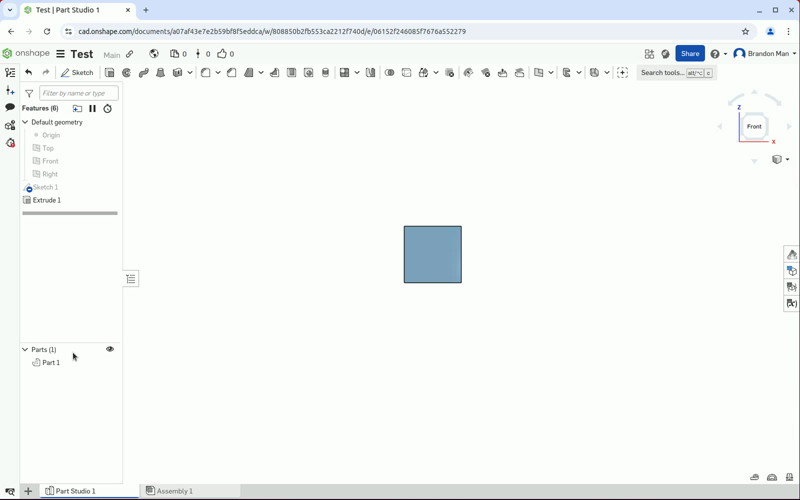
key(shift+p)
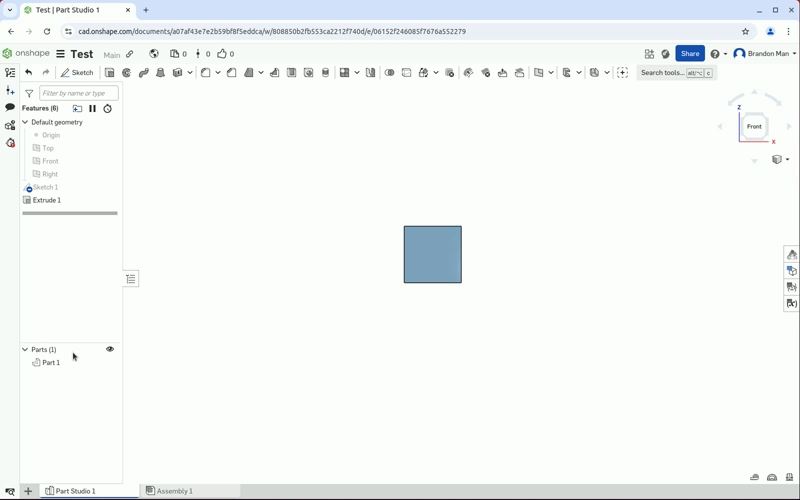
key(space)
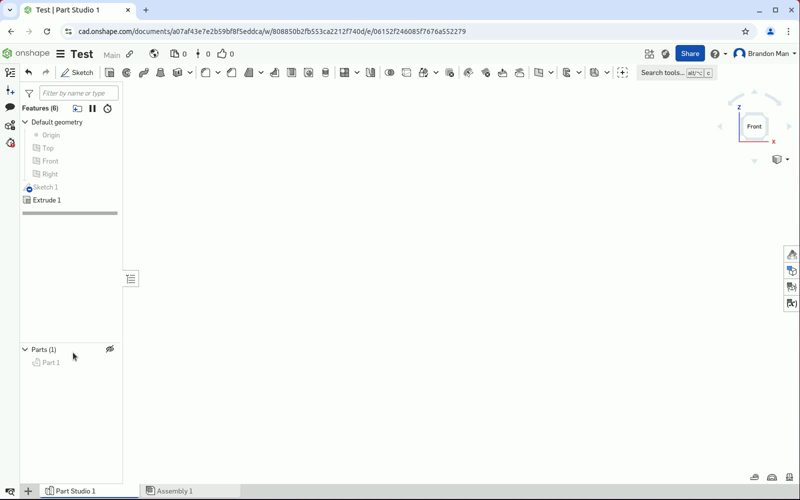
key_down(shift)
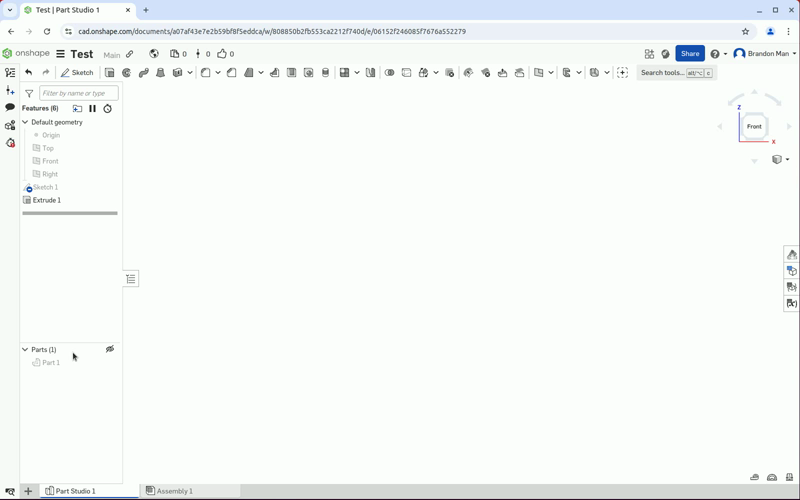
key(down)
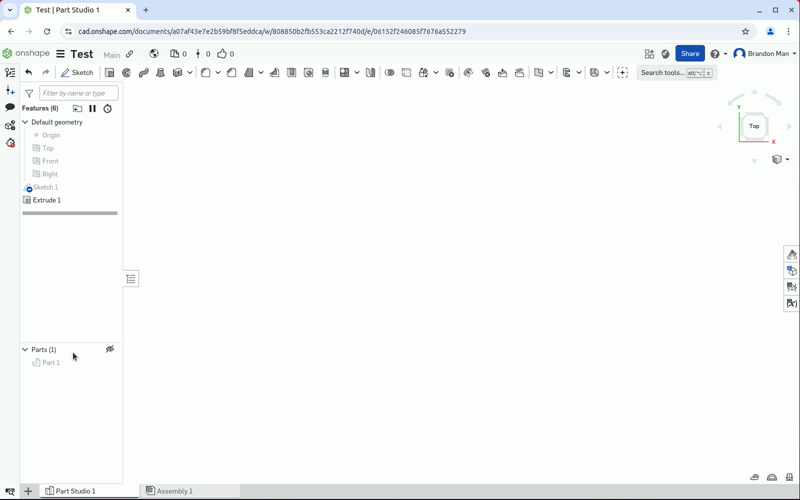
key_up(shift)
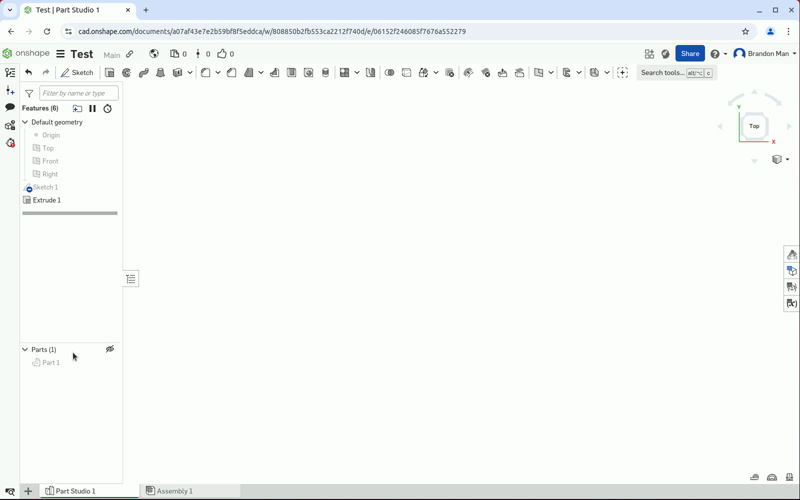
mouse_move(73, 352)
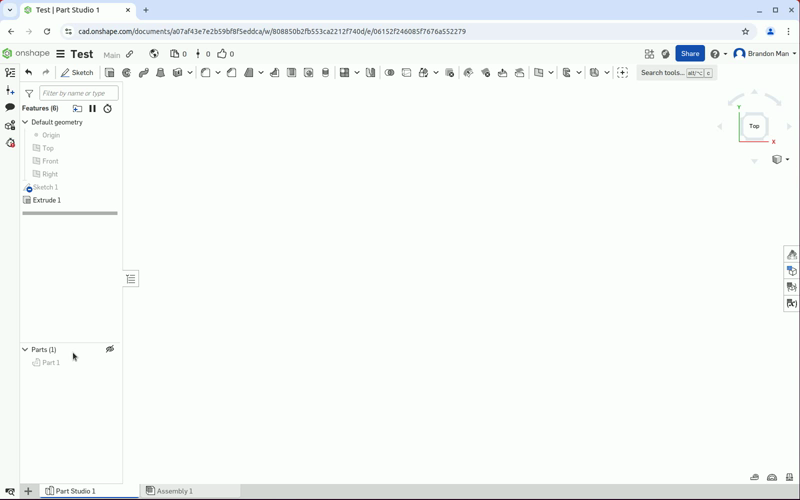
key(shift+y)
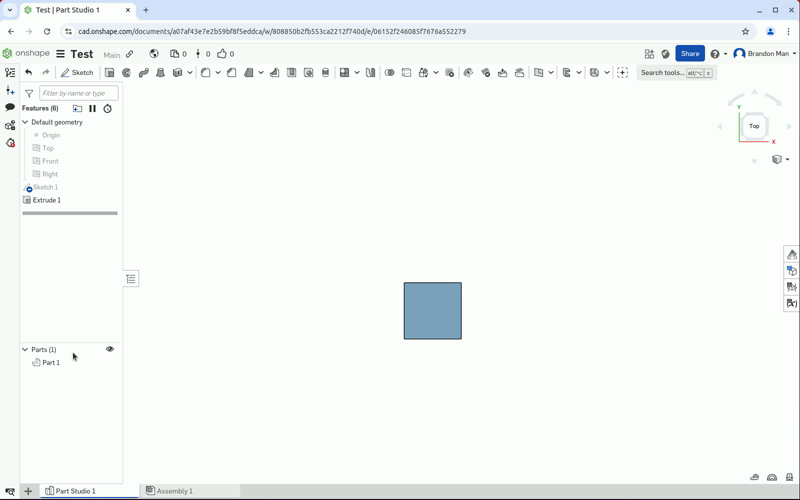
mouse_move(541, 75)
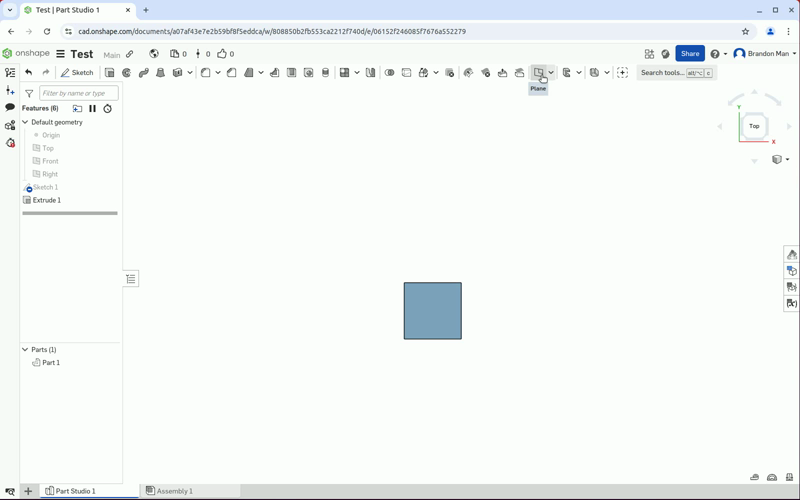
click(541, 75)
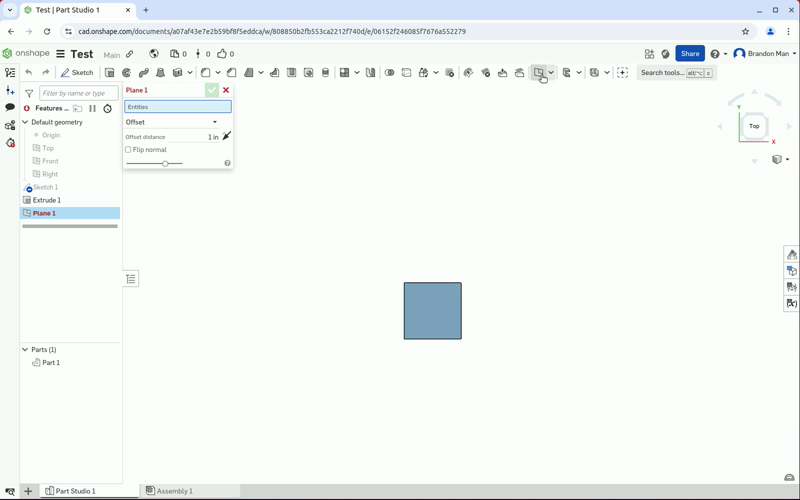
mouse_move(73, 150)
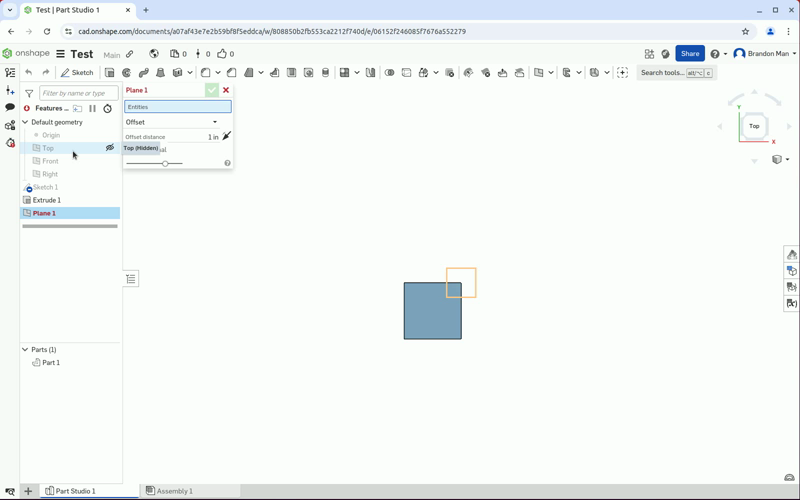
click(73, 150)
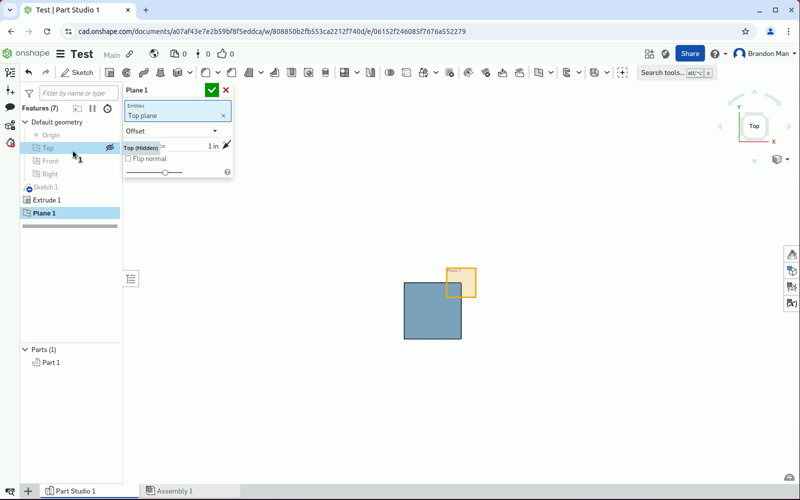
key(tab, 2)
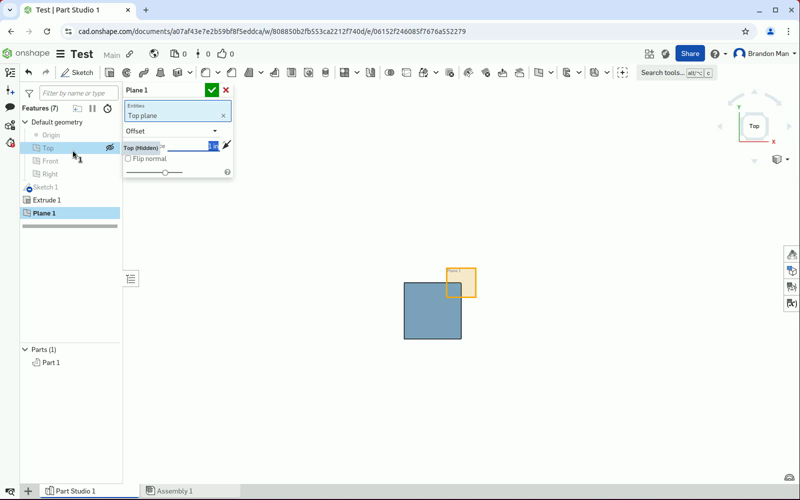
text(11.554)
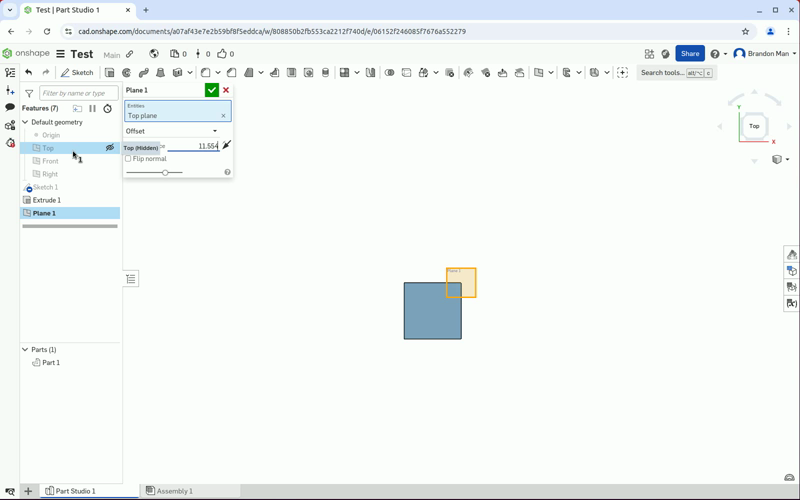
key(enter, 2)
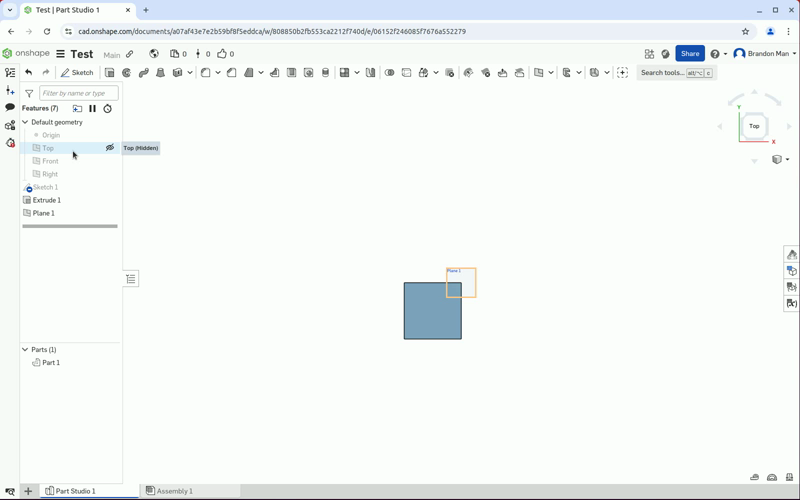
key(shift+s)
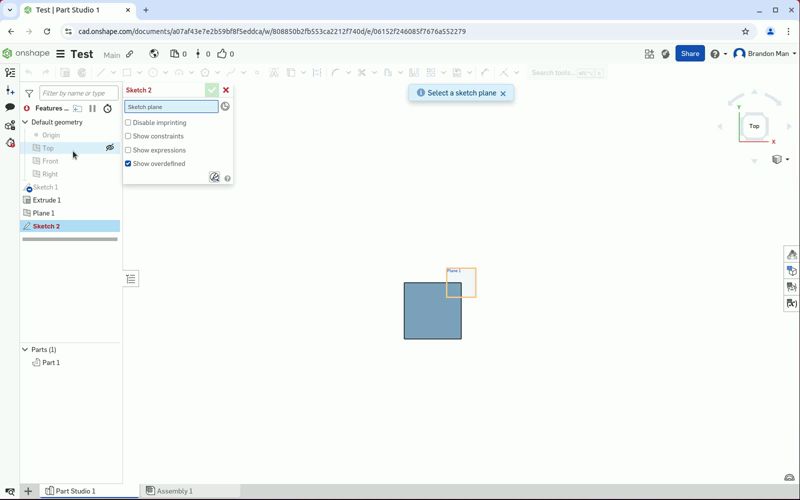
mouse_move(73, 215)
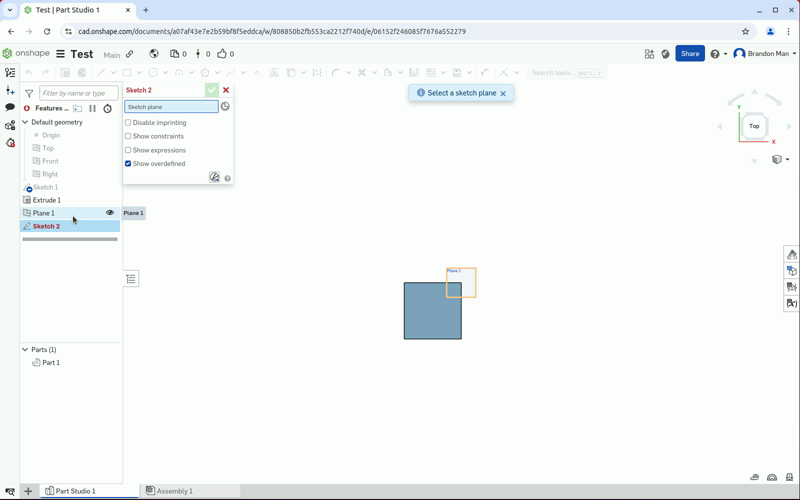
click(73, 215)
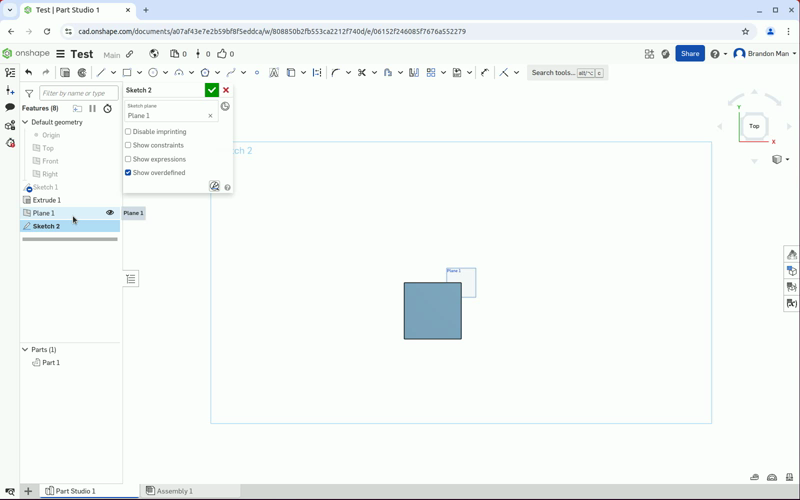
mouse_move(73, 352)
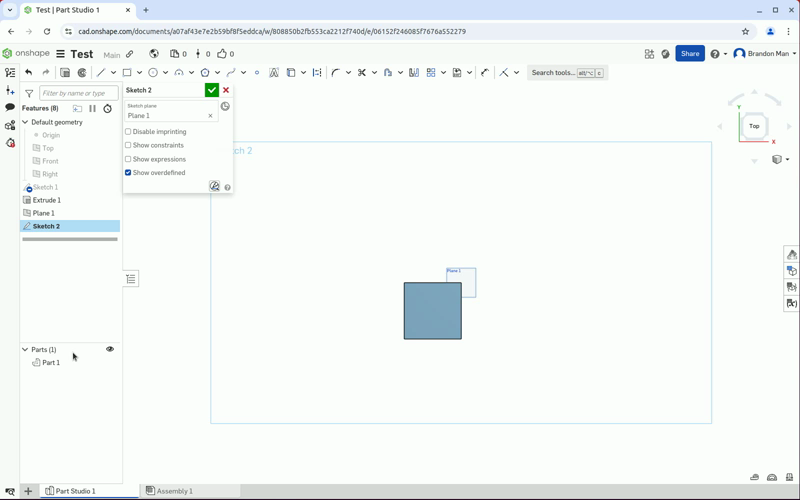
key(y)
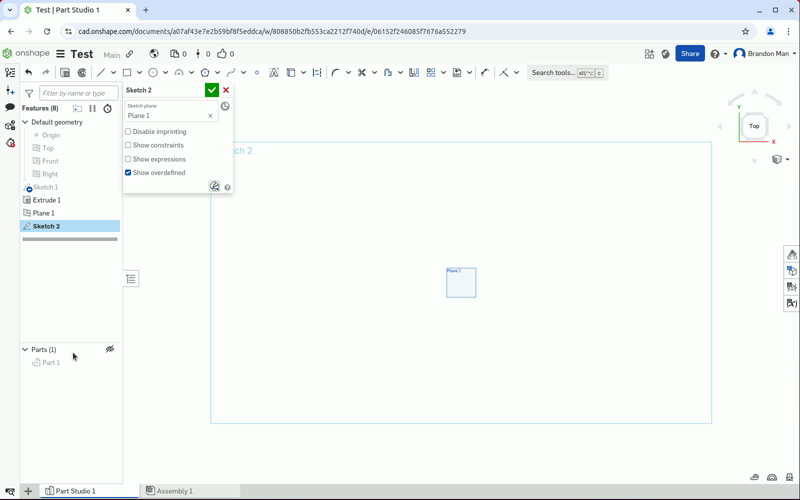
key(c)
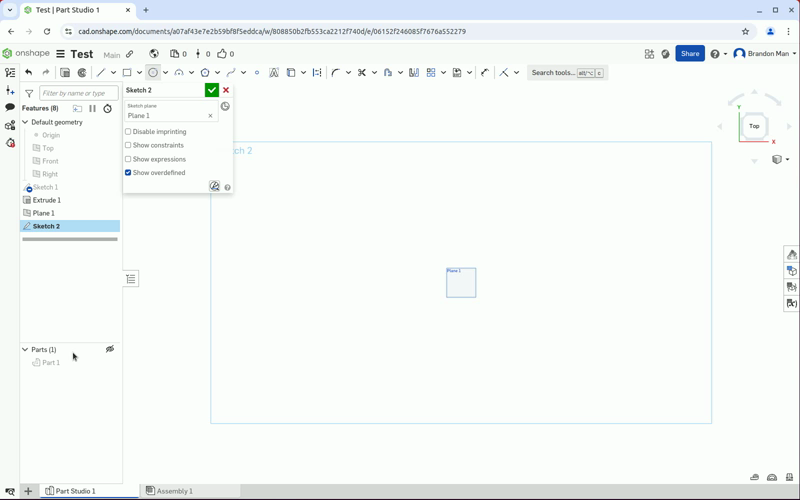
key_down(shift)
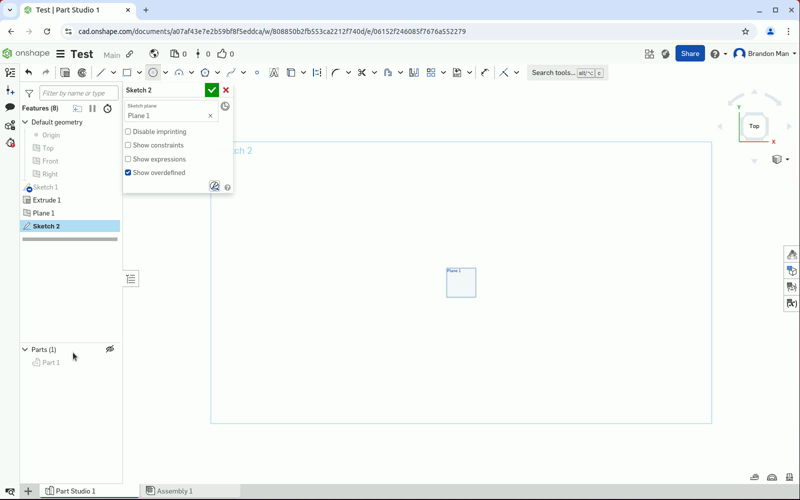
mouse_move(433, 308)
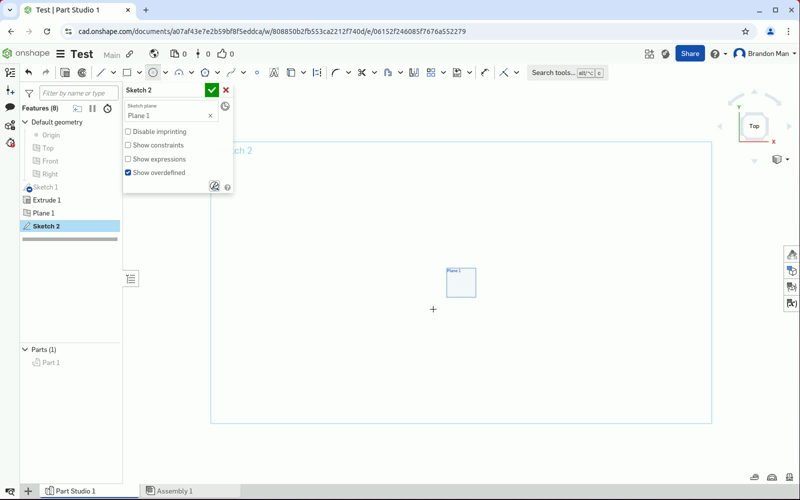
click(433, 308)
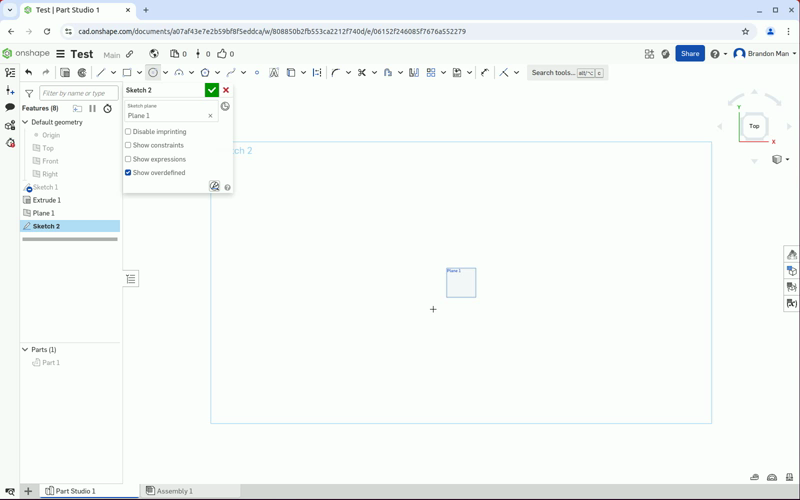
key_up(shift)
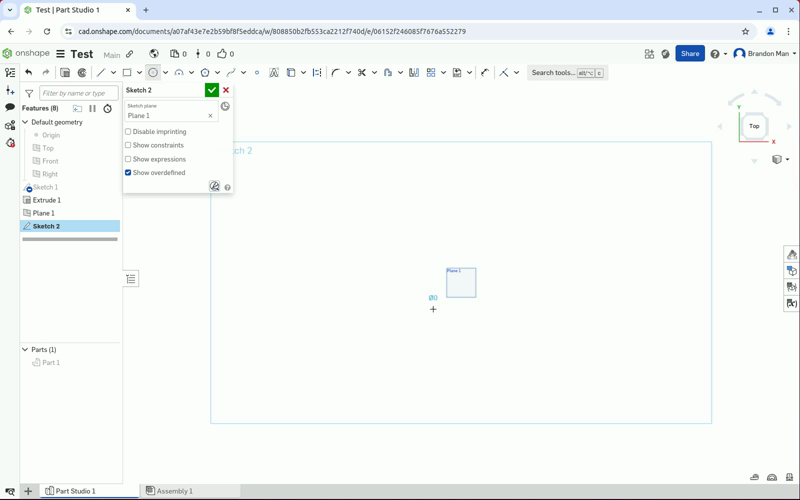
mouse_move(449, 308)
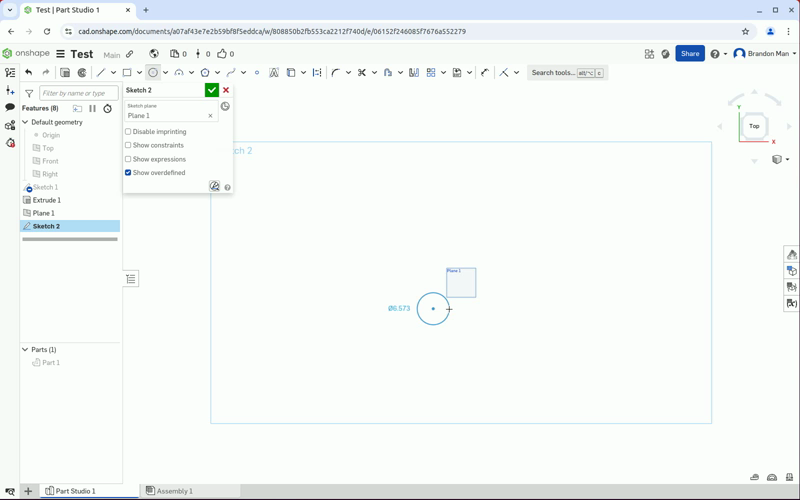
click(449, 308)
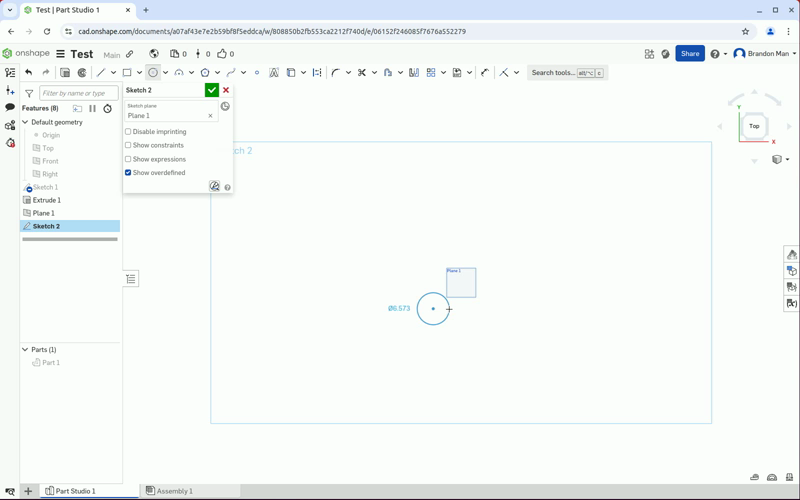
key(esc)
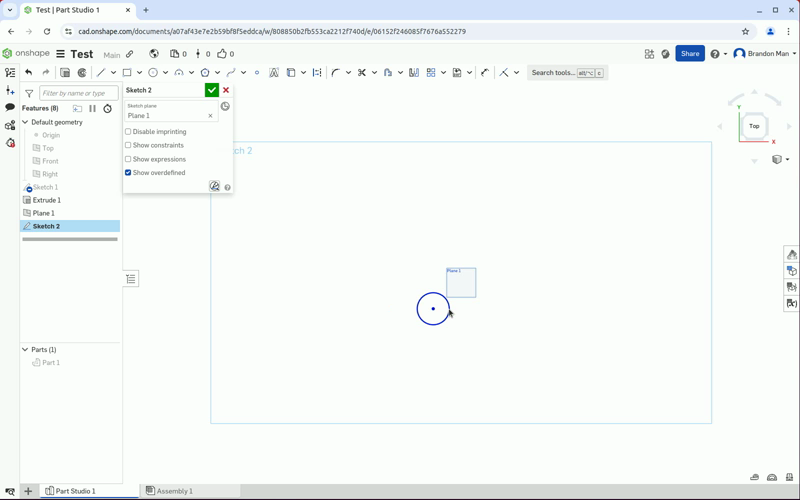
mouse_move(419, 310)
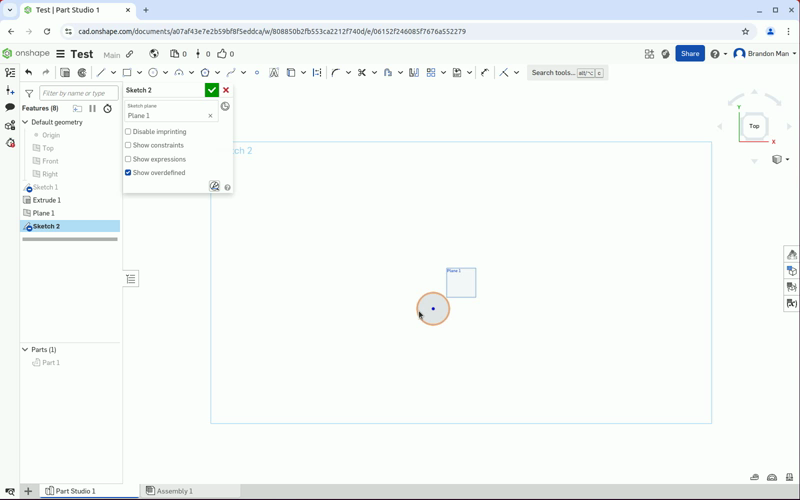
scroll(6)
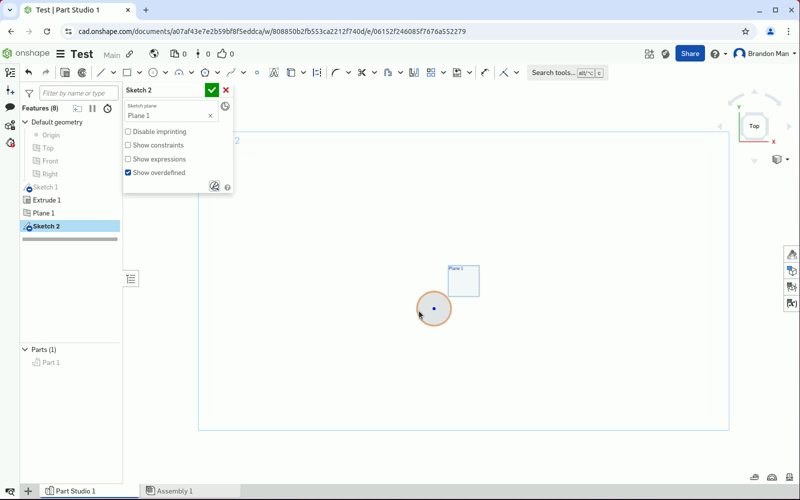
scroll(6)
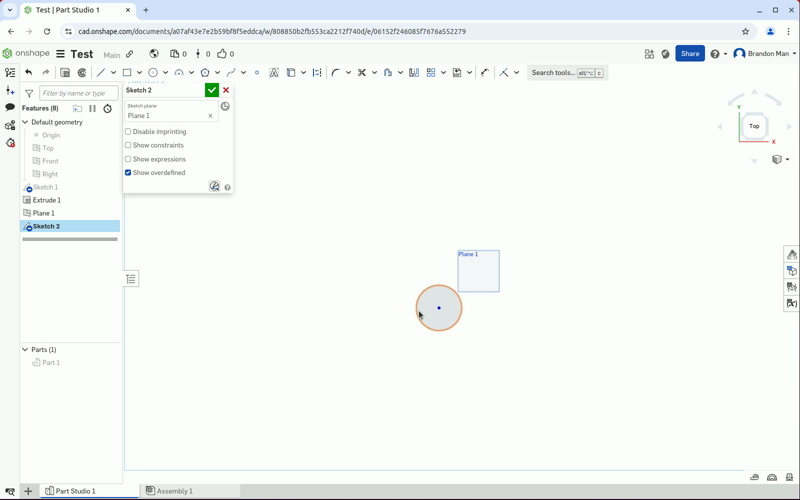
scroll(6)
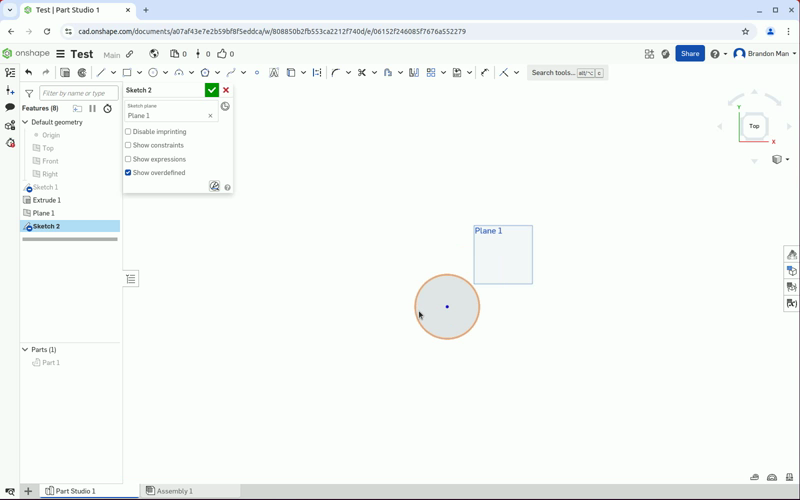
scroll(6)
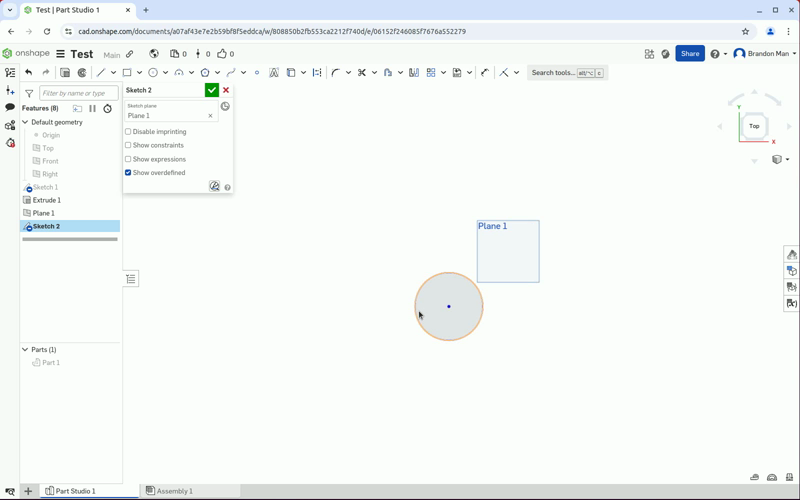
scroll(6)
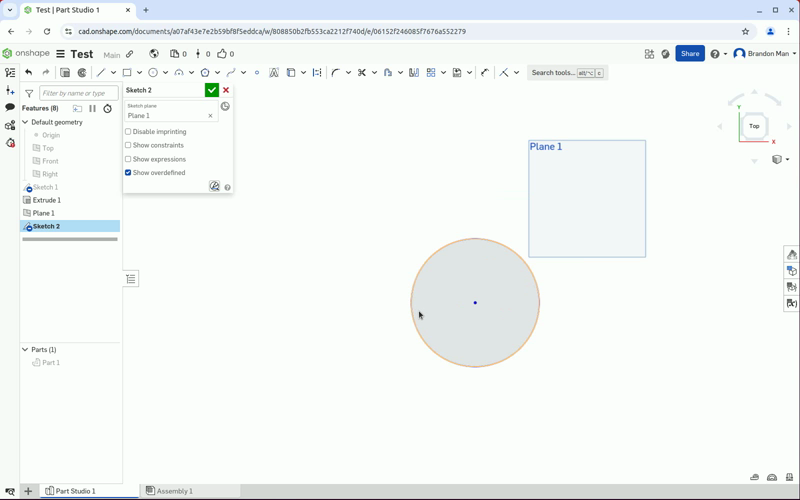
scroll(6)
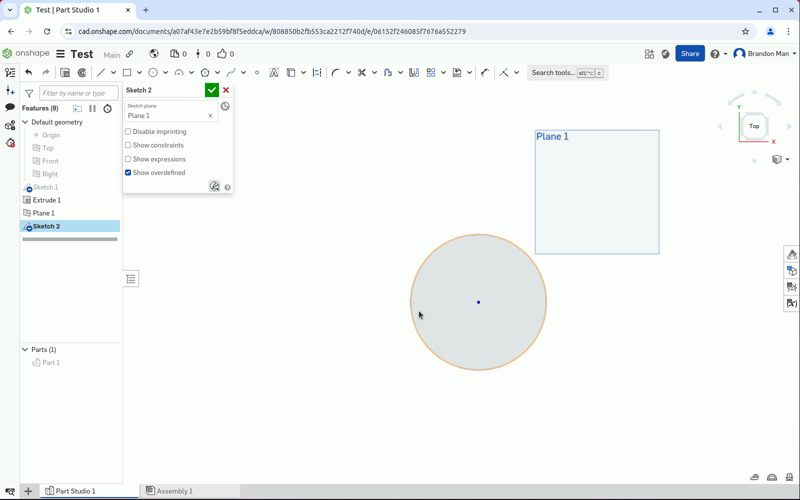
scroll(6)
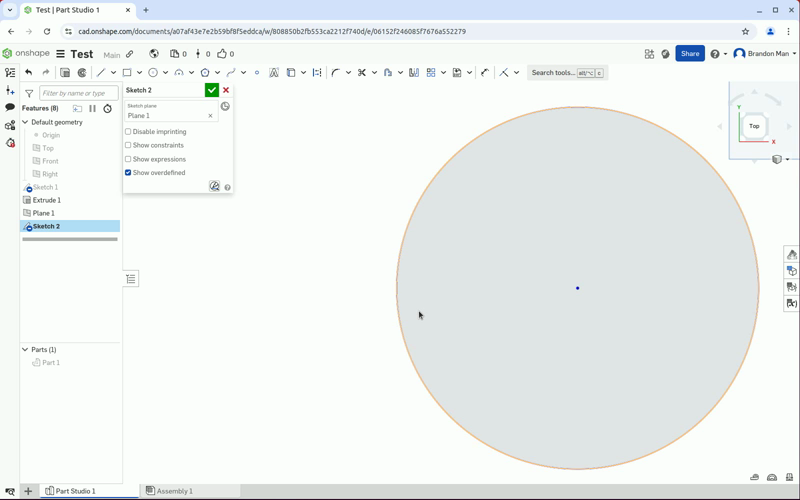
click(419, 310)
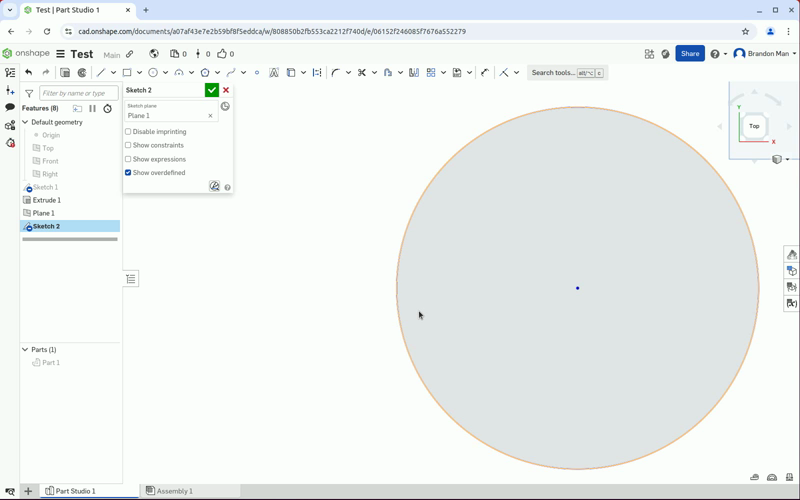
scroll(-6)
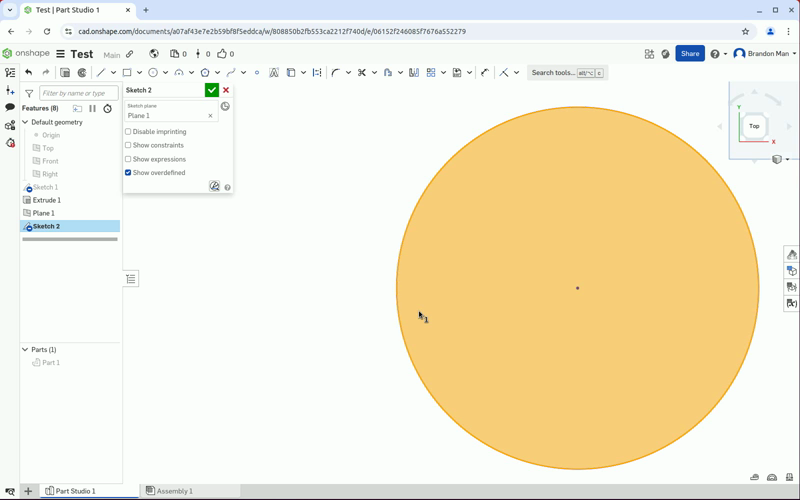
scroll(-6)
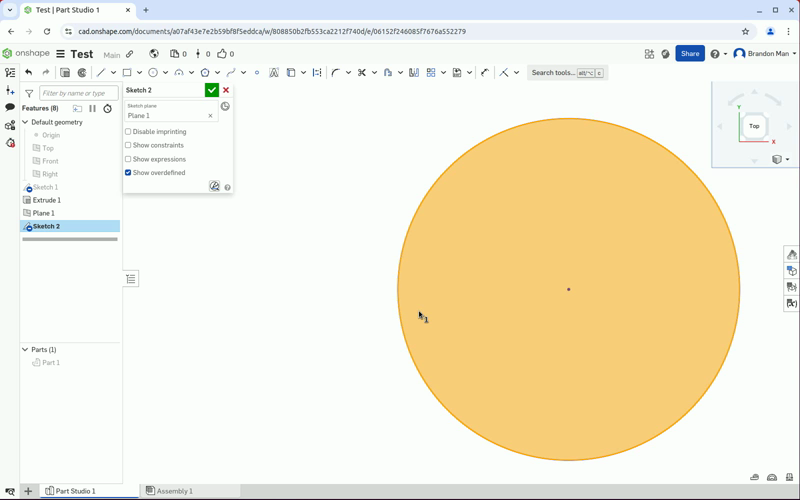
scroll(-6)
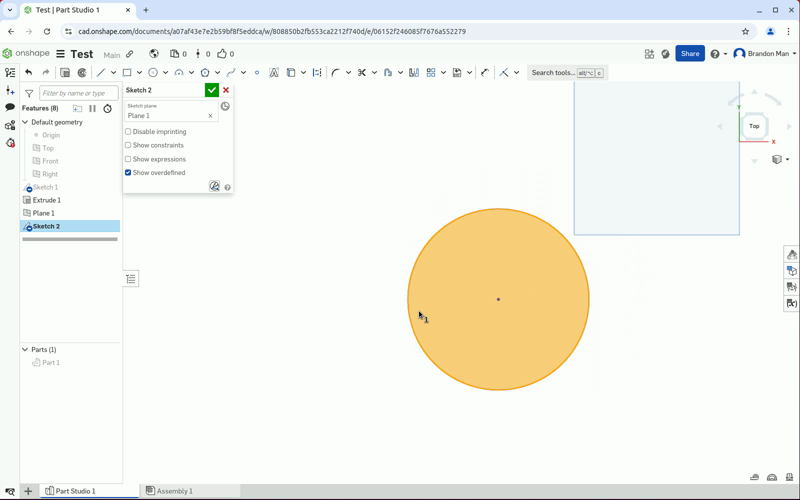
scroll(-6)
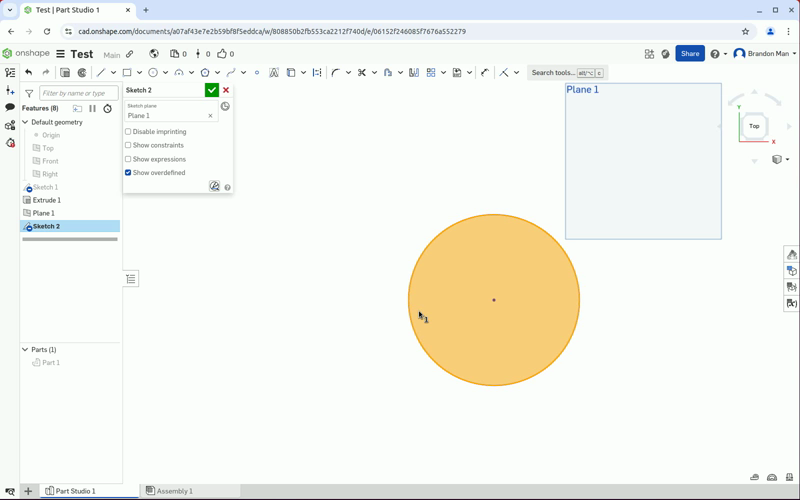
scroll(-6)
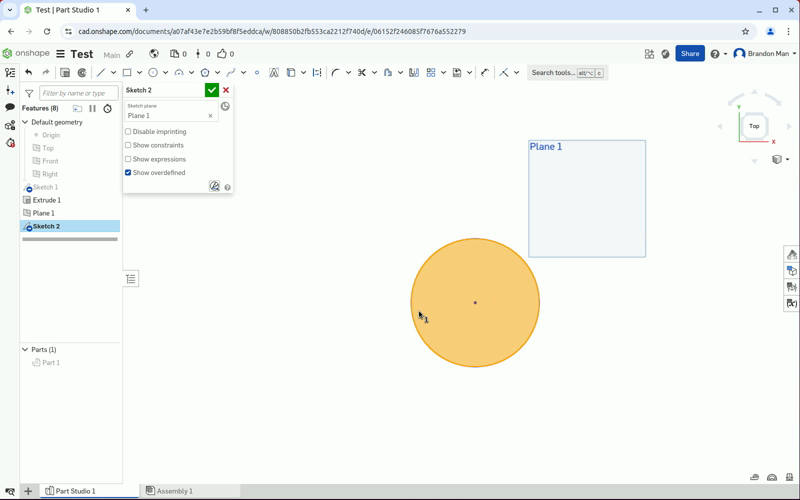
scroll(-6)
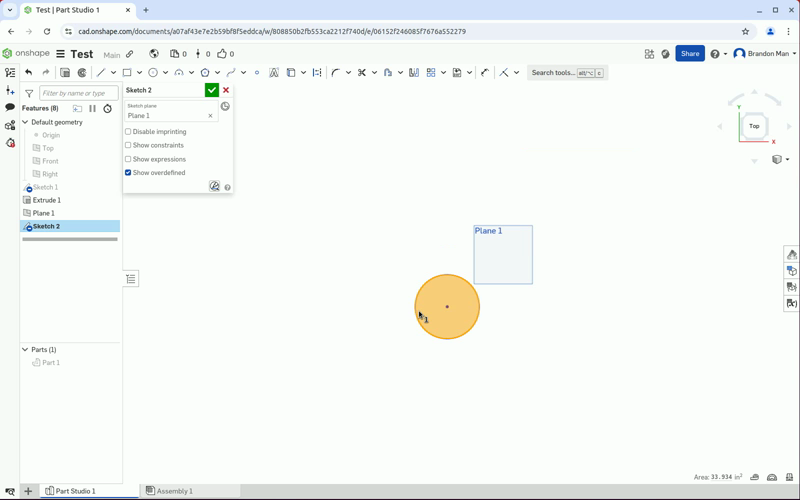
scroll(-6)
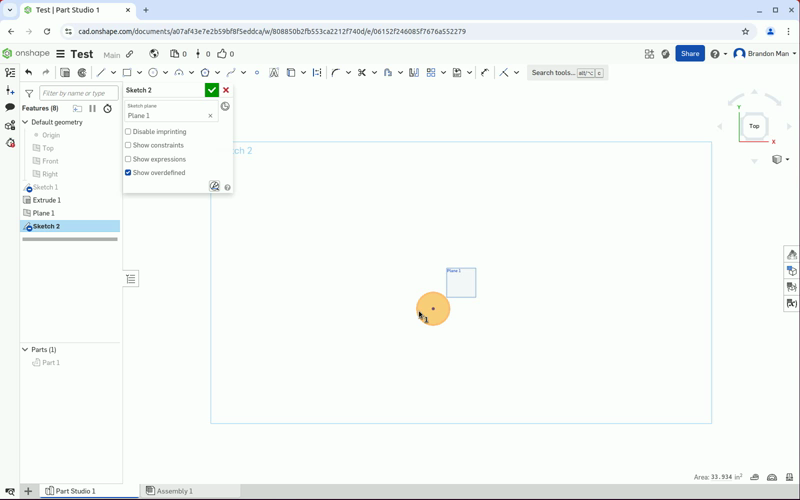
mouse_move(73, 352)
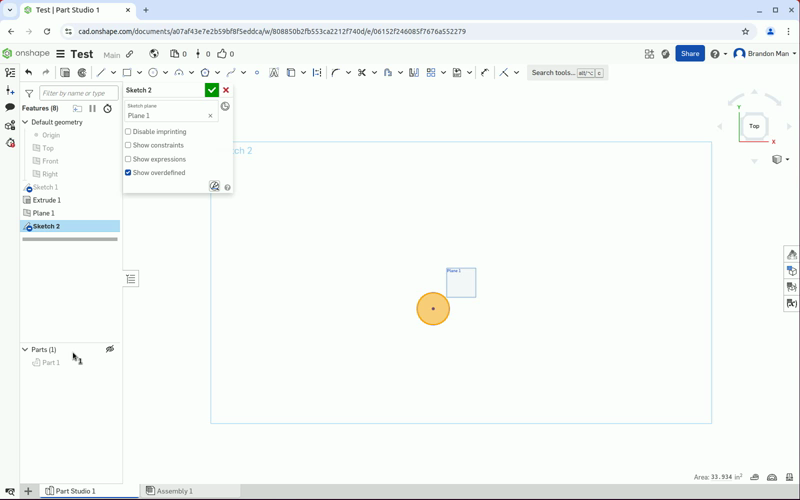
key(shift+y)
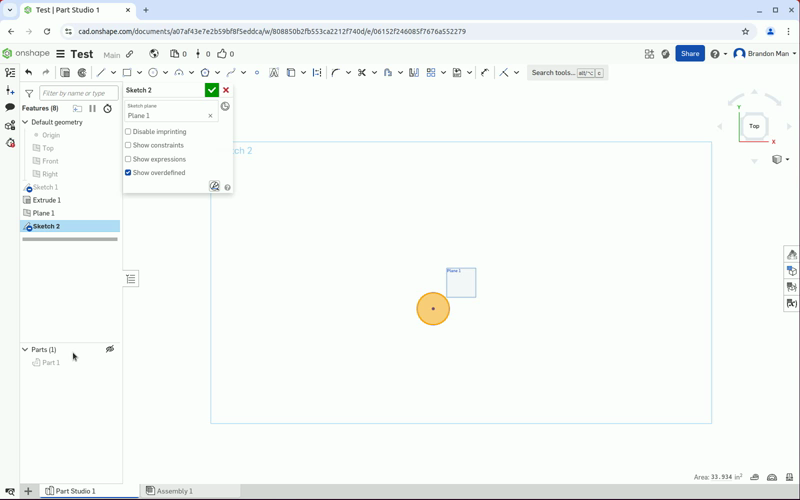
key(shift+e)
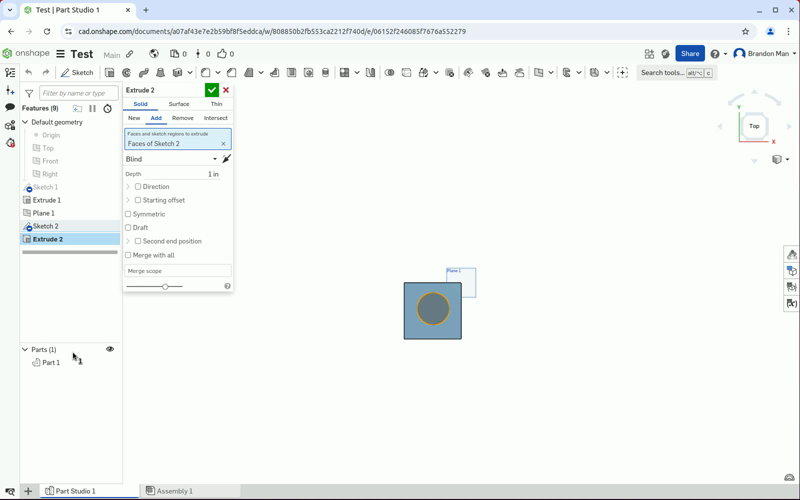
mouse_move(143, 106)
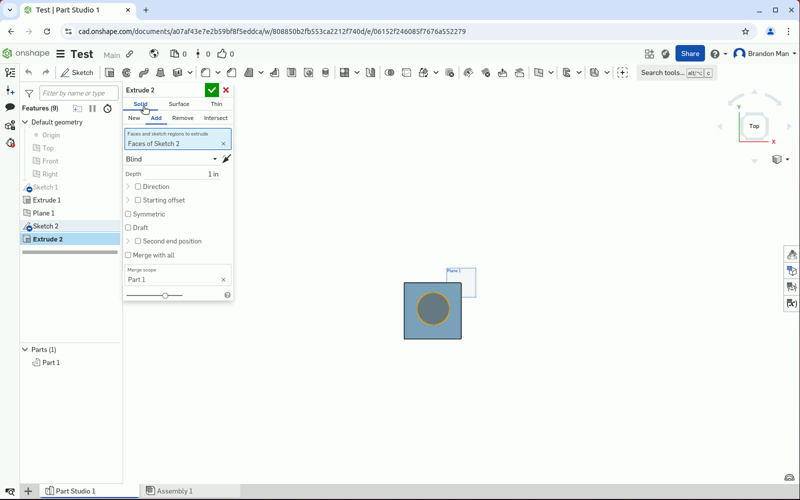
click(143, 106)
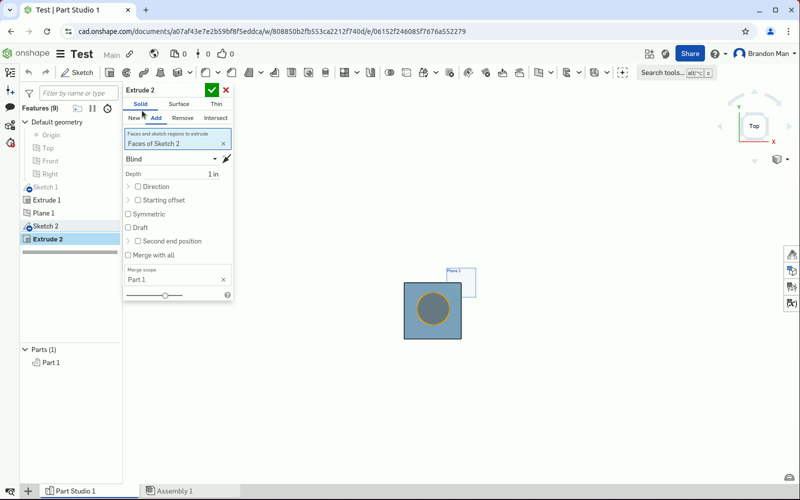
mouse_move(137, 120)
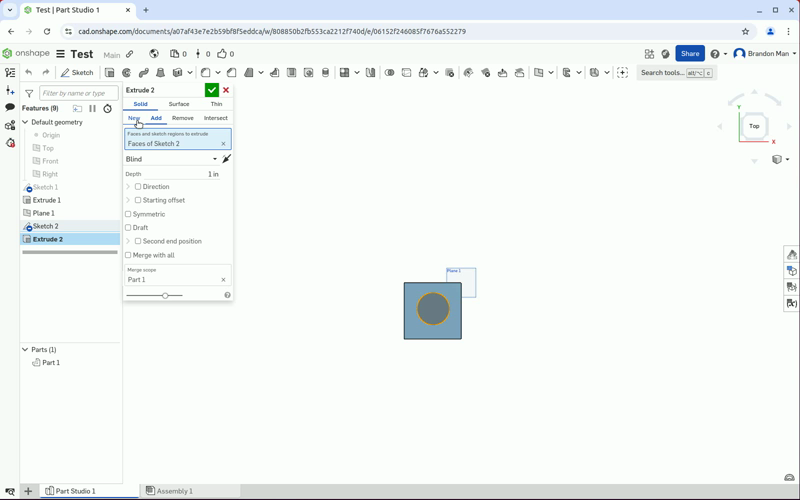
click(137, 120)
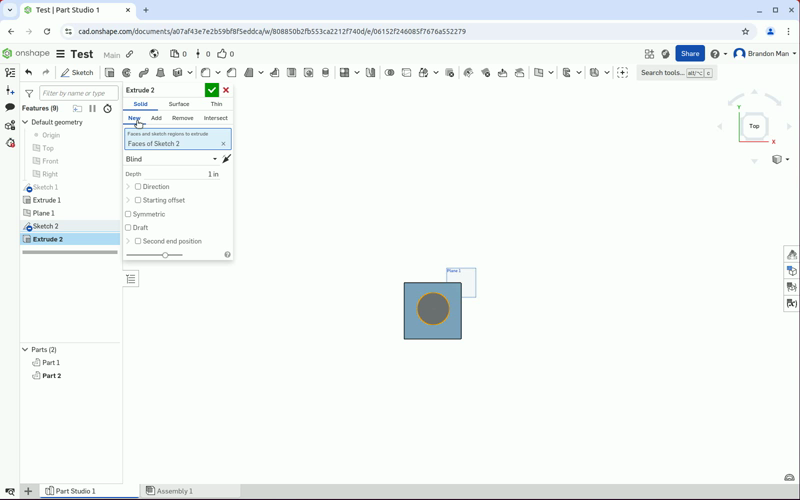
key(tab, 4)
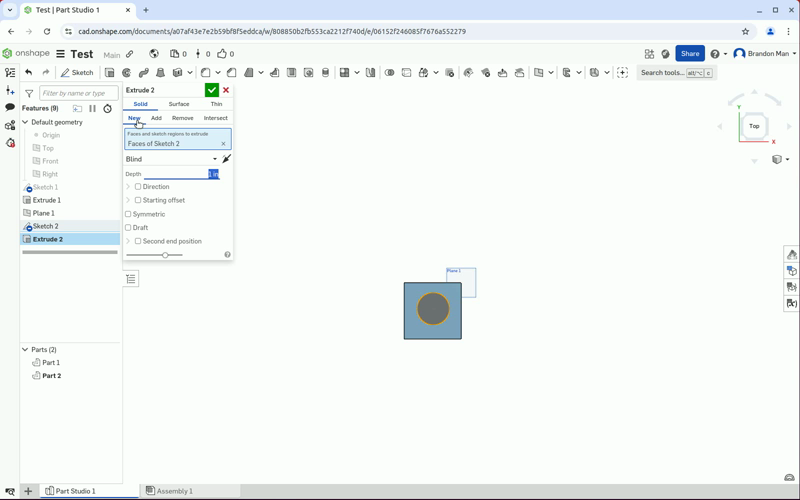
text(11.554)
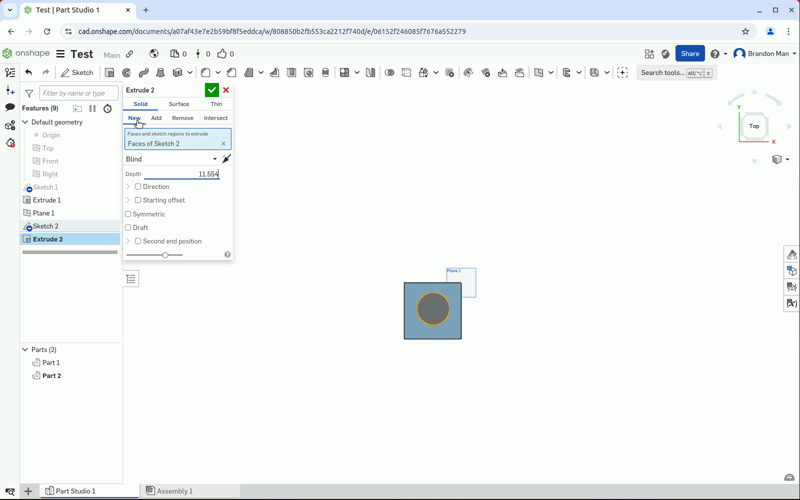
key(enter)
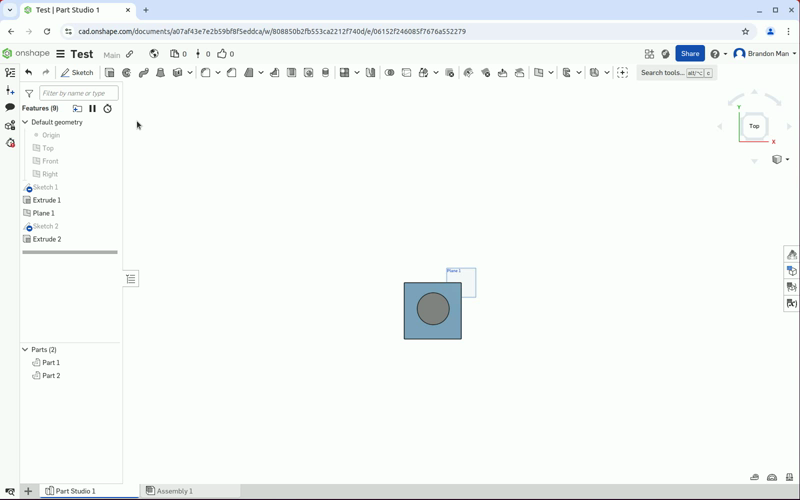
key(shift+h)
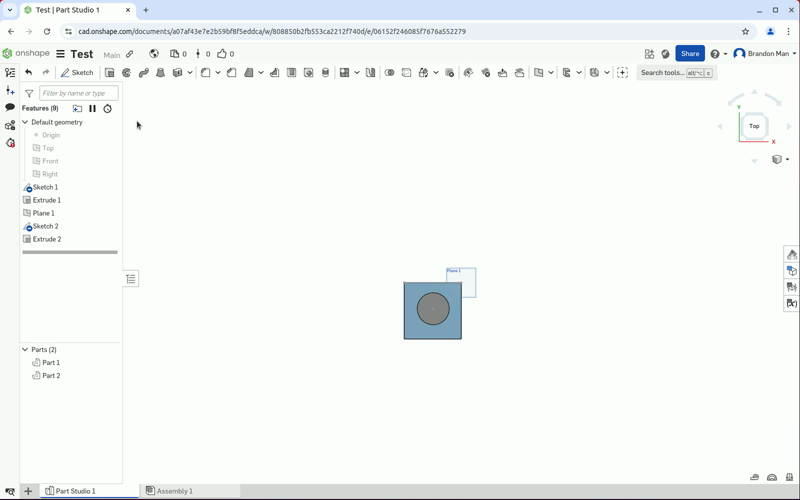
key(shift+h)
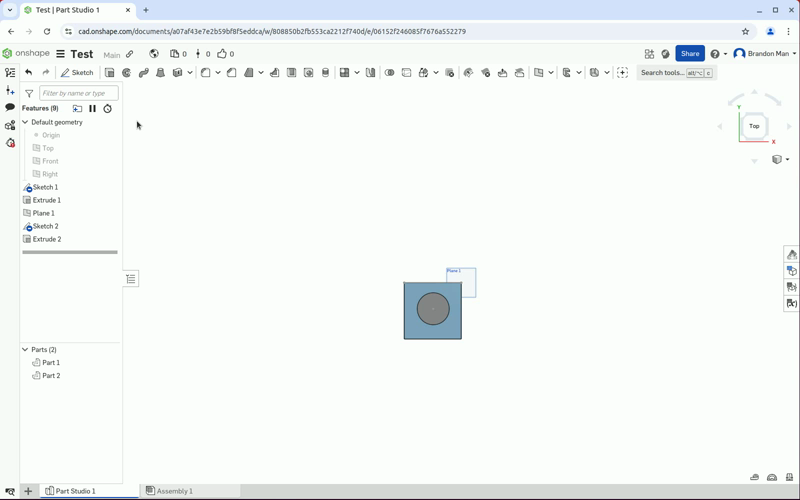
key(shift+7)
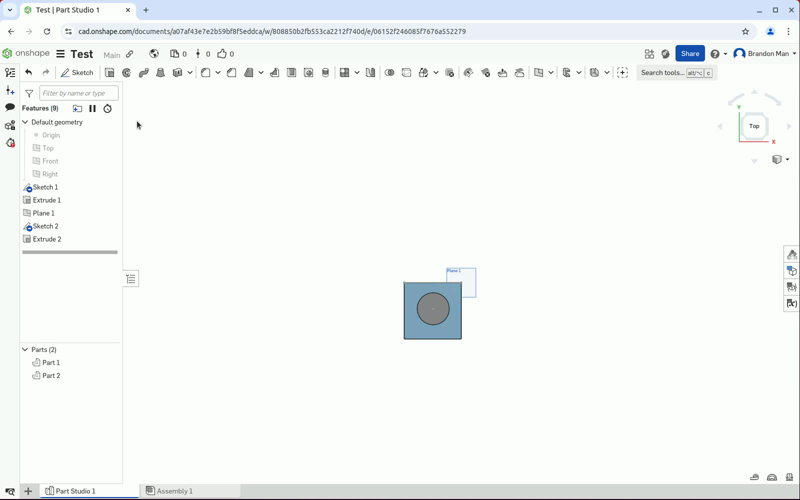
key(up, 3)
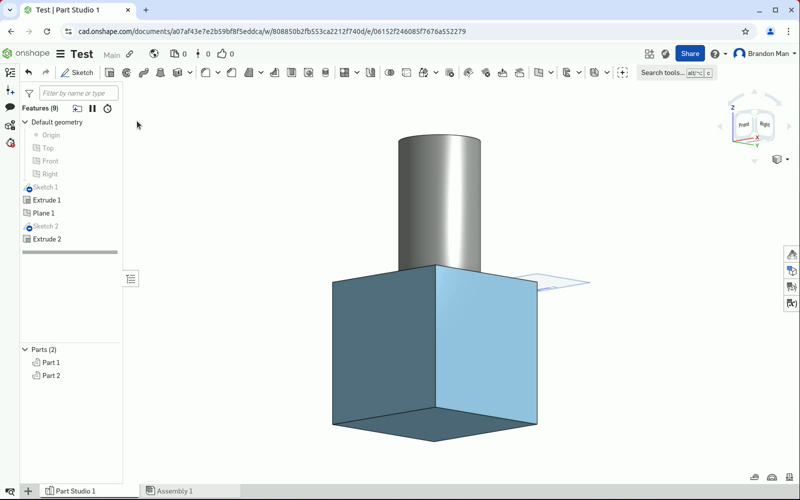
key(left, 3)
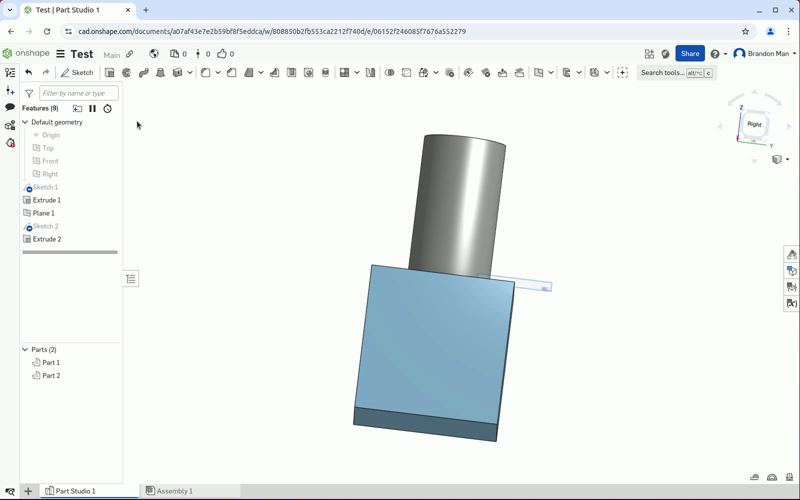
key(right, 3)
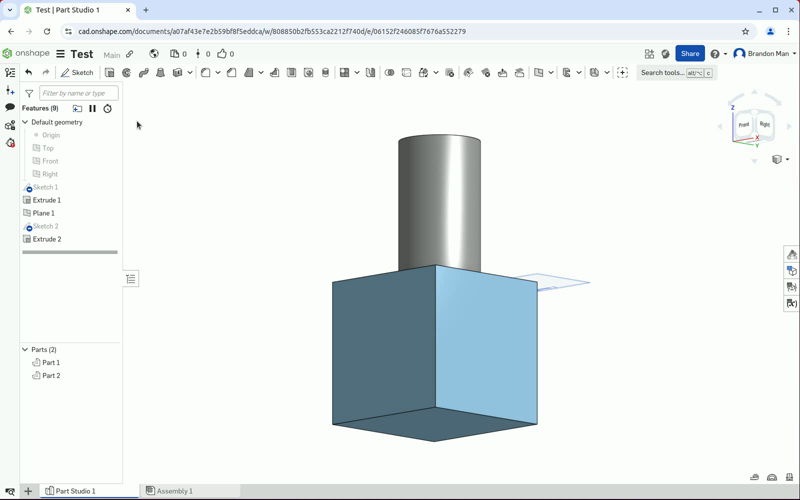
key(down, 3)
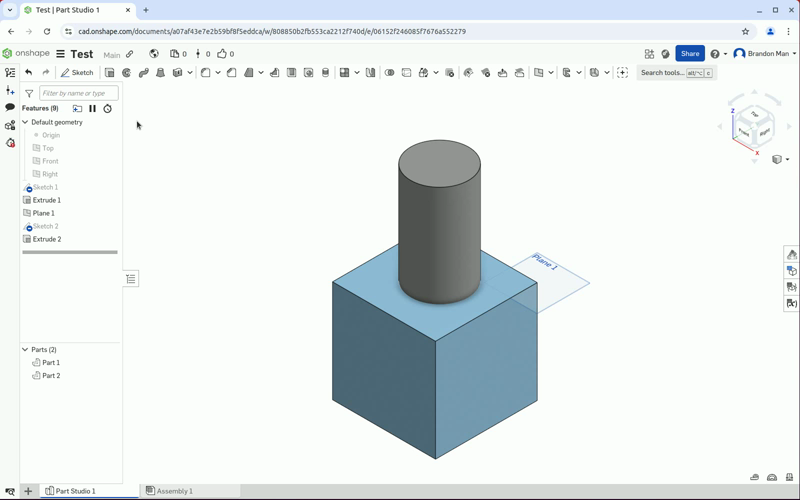
mouse_move(73, 189)
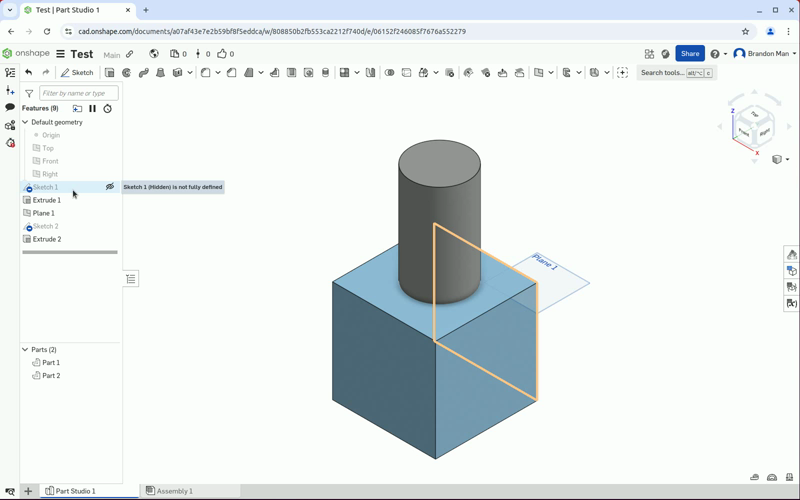
click(73, 189)